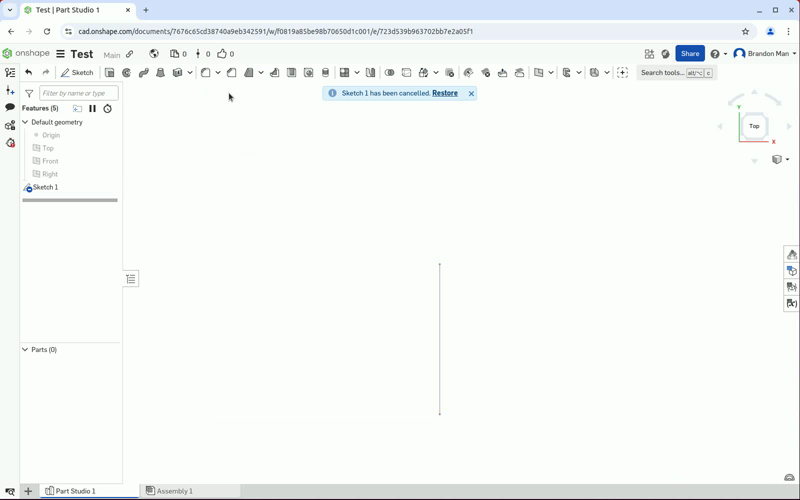
key(shift+h)
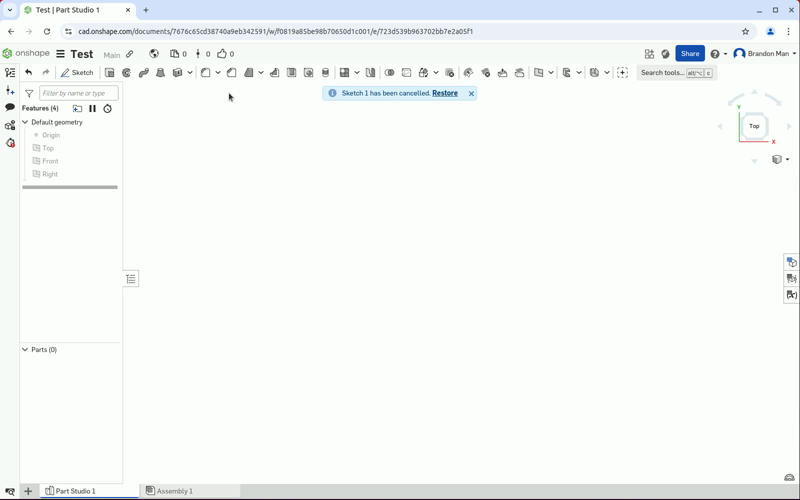
mouse_move(73, 352)
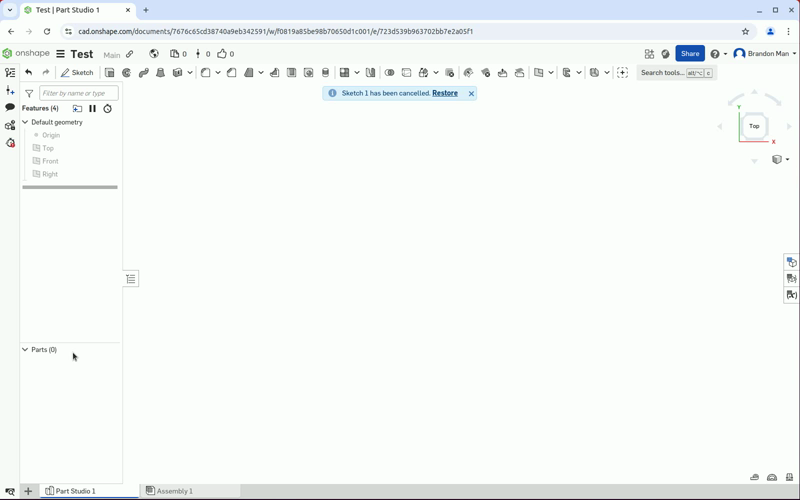
key(y)
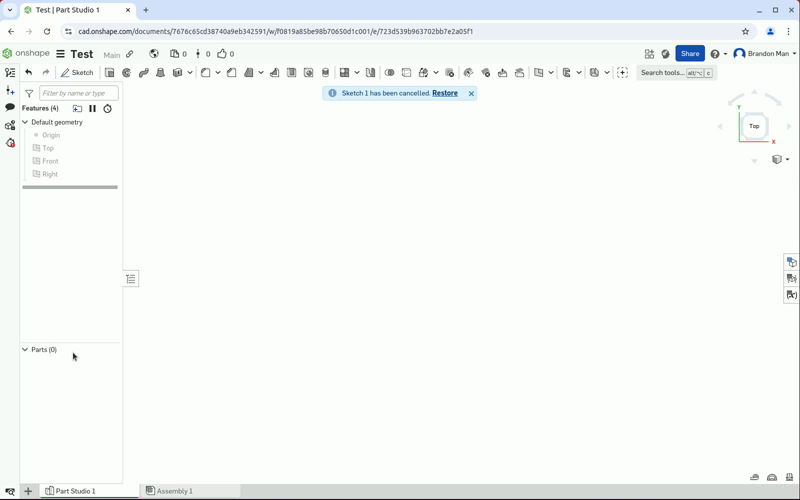
key(shift+p)
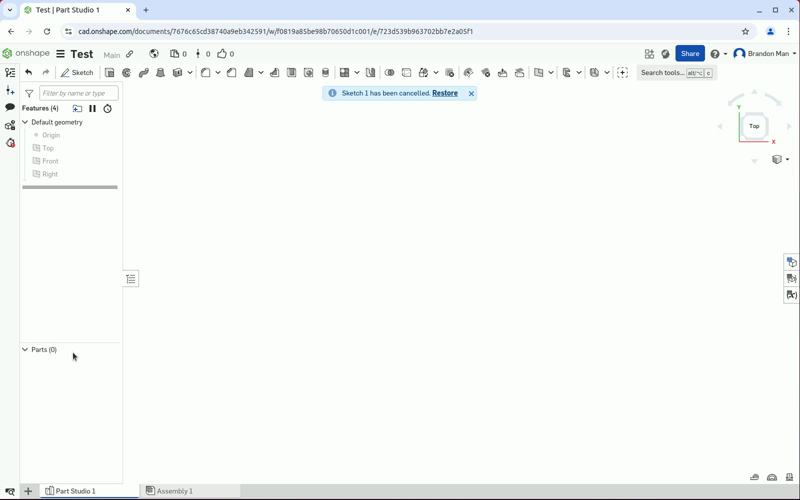
key(space)
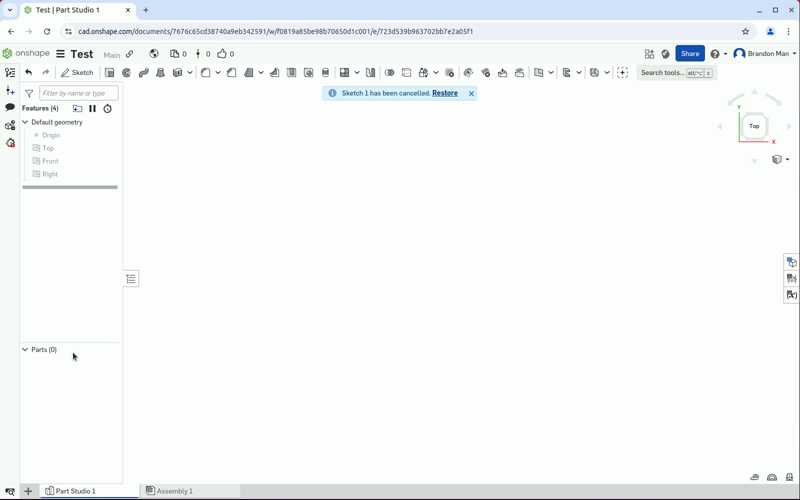
key_down(shift)
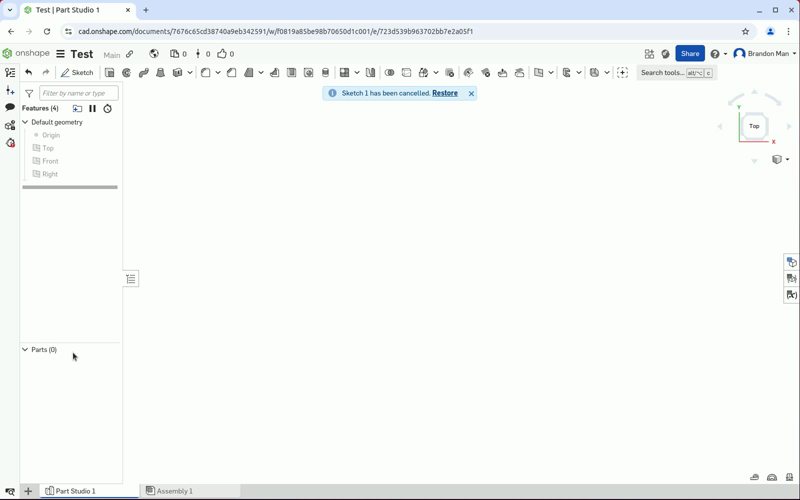
key(up)
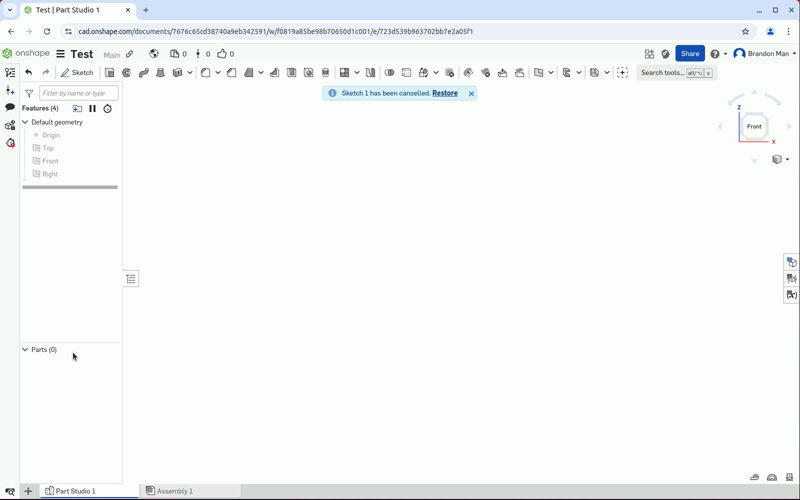
key_up(shift)
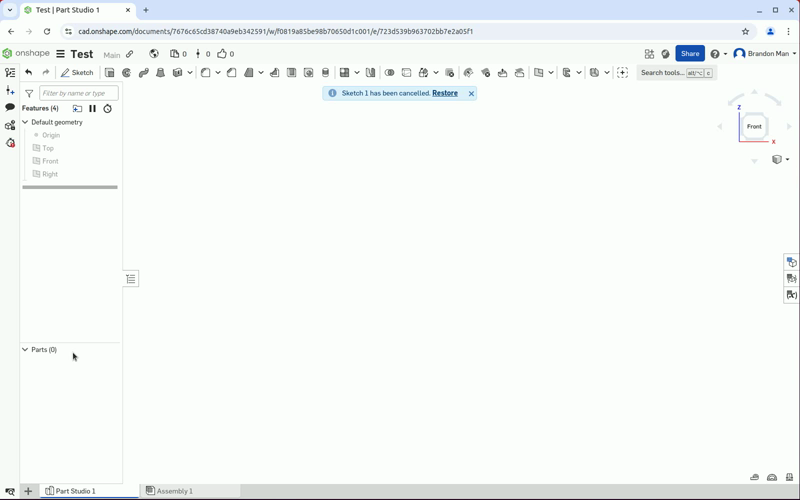
mouse_move(73, 352)
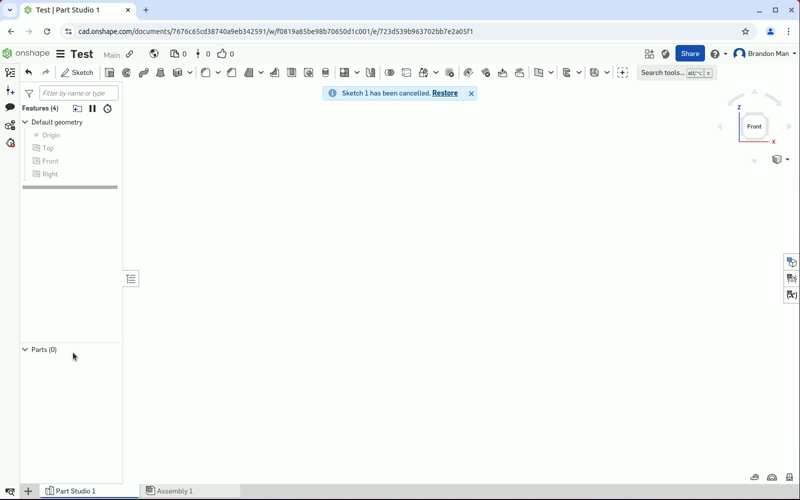
key(shift+y)
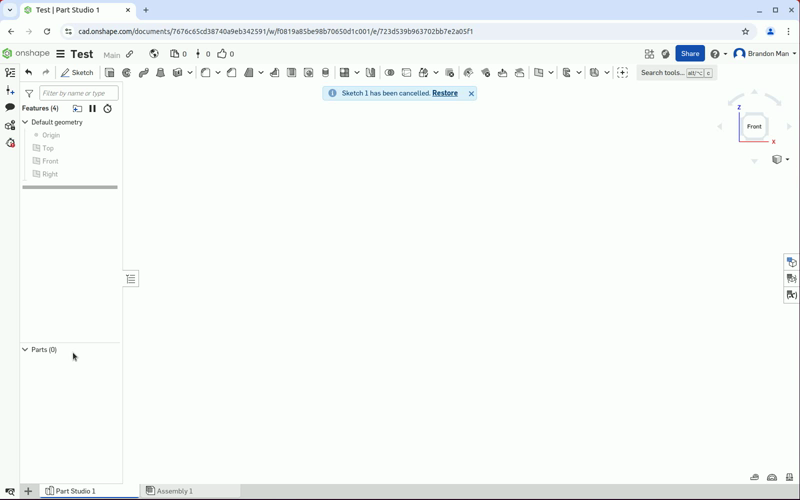
key(shift+s)
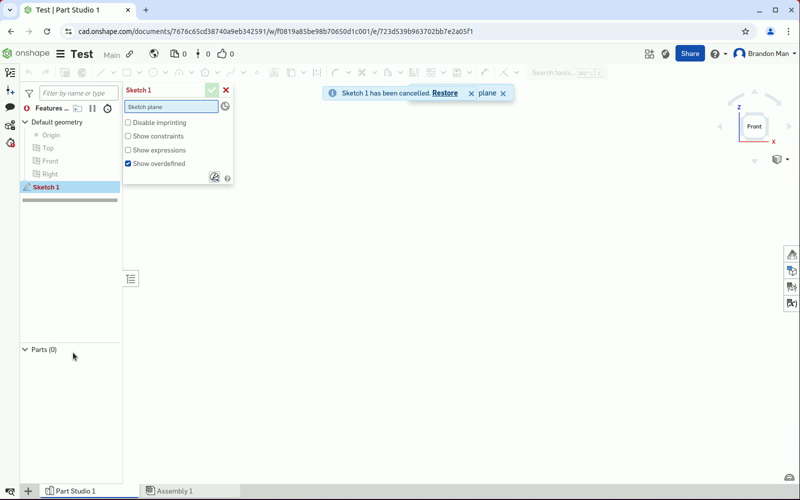
mouse_move(73, 163)
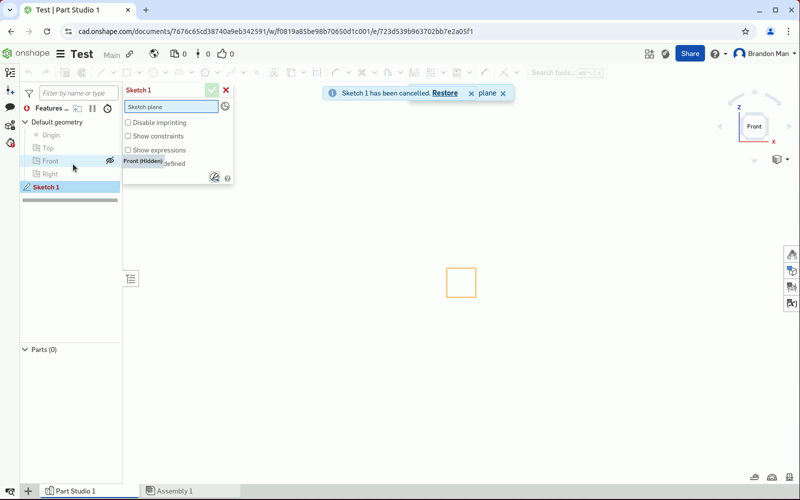
click(73, 163)
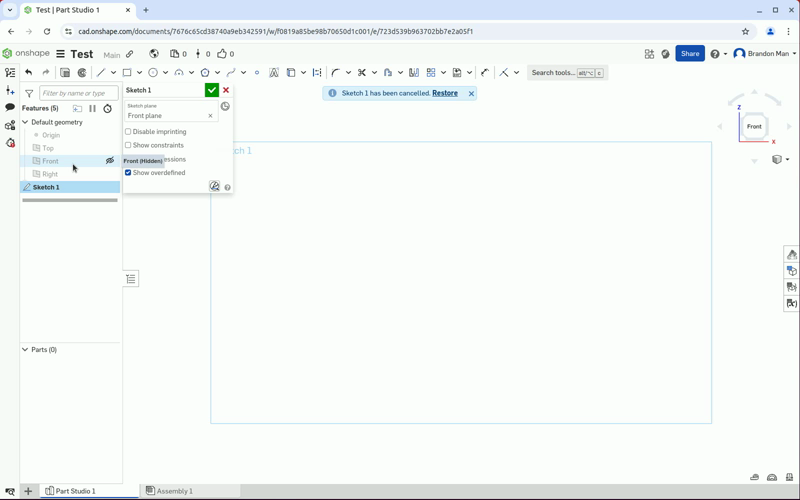
mouse_move(73, 352)
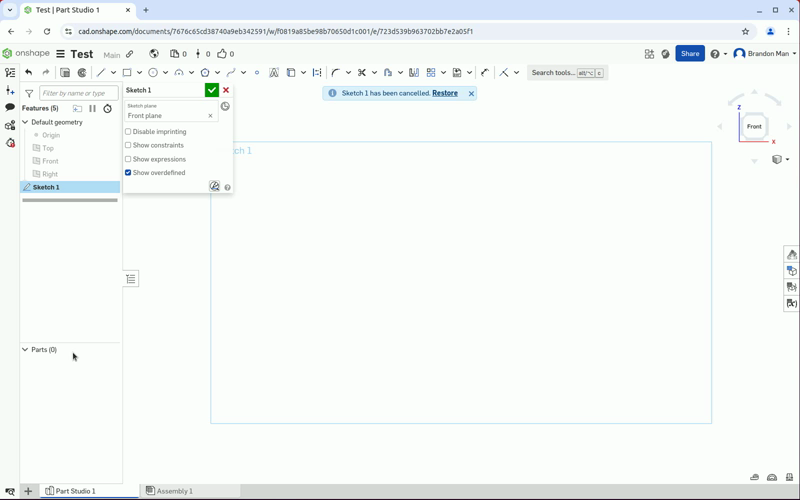
key(y)
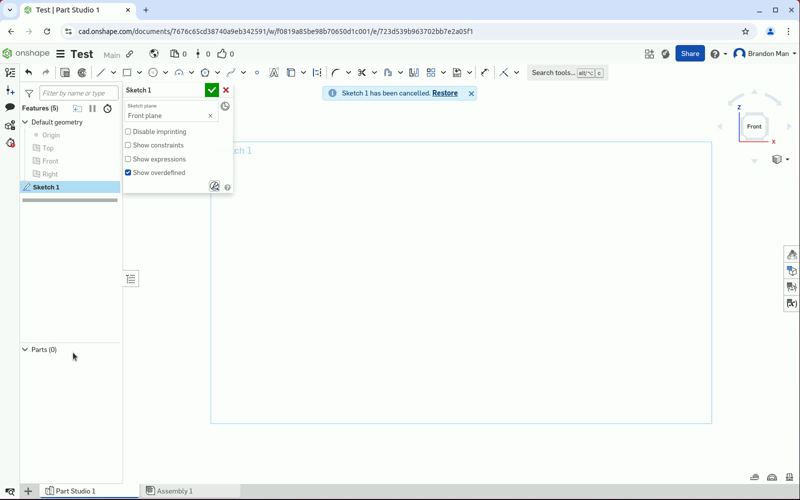
key(c)
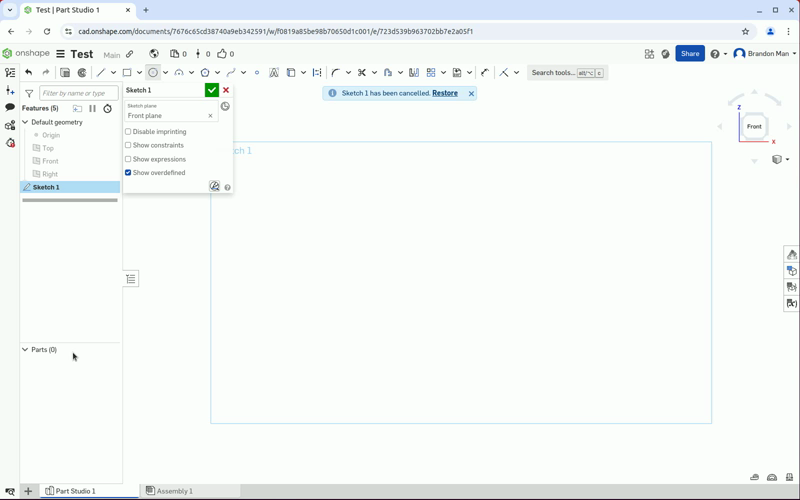
key_down(shift)
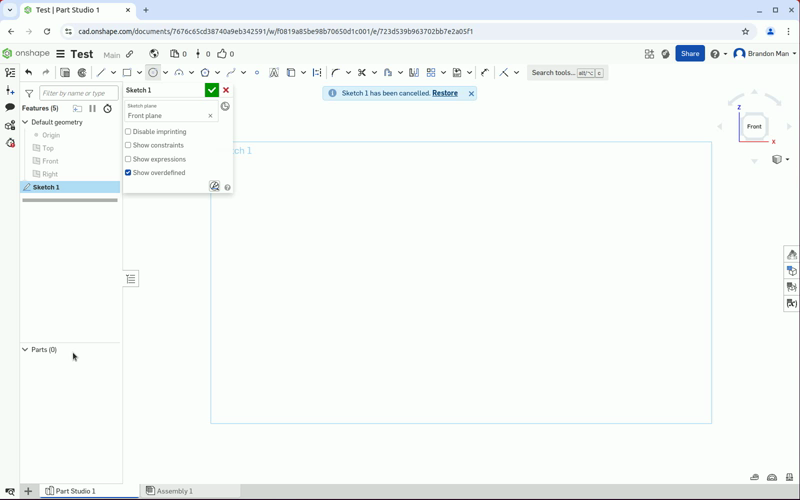
mouse_move(416, 259)
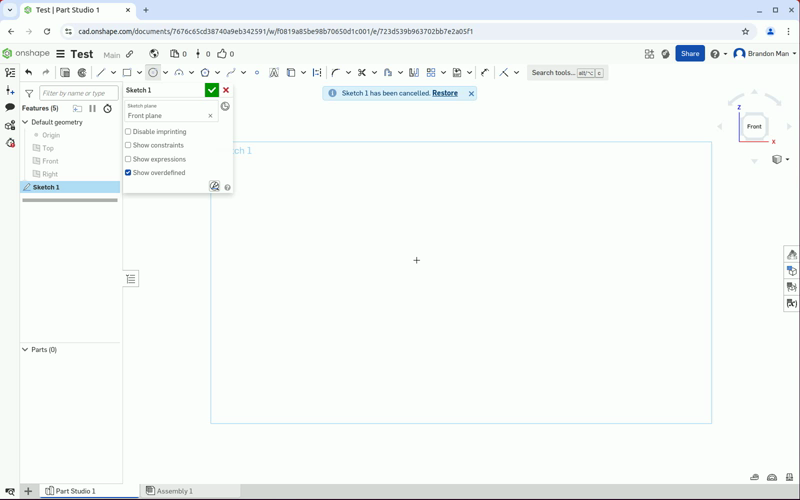
click(416, 259)
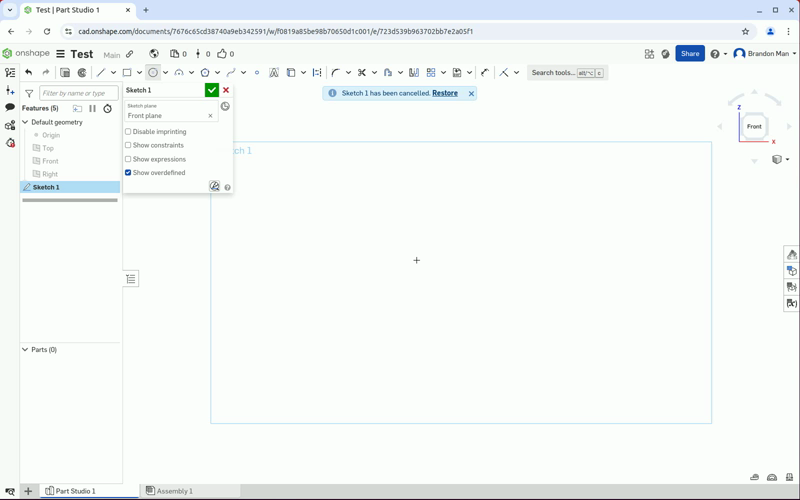
key_up(shift)
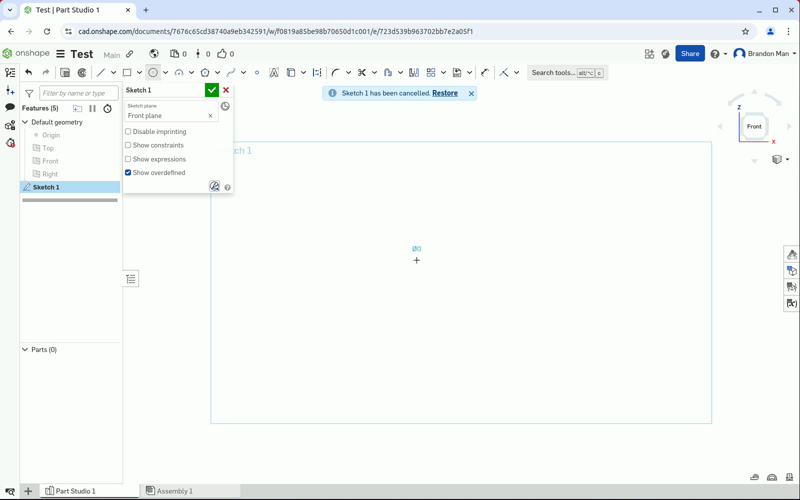
mouse_move(485, 259)
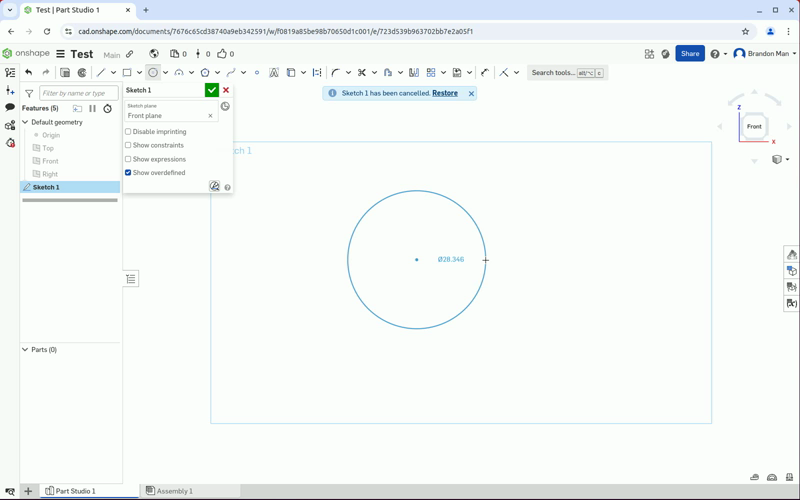
click(485, 259)
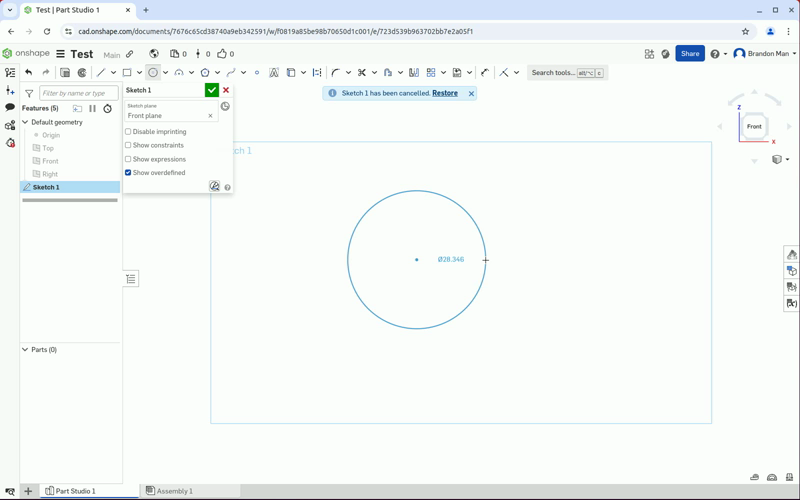
key(esc)
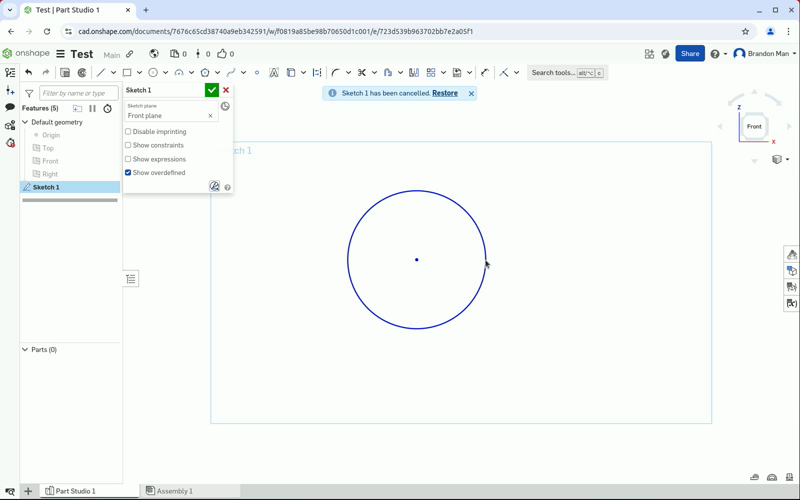
key(c)
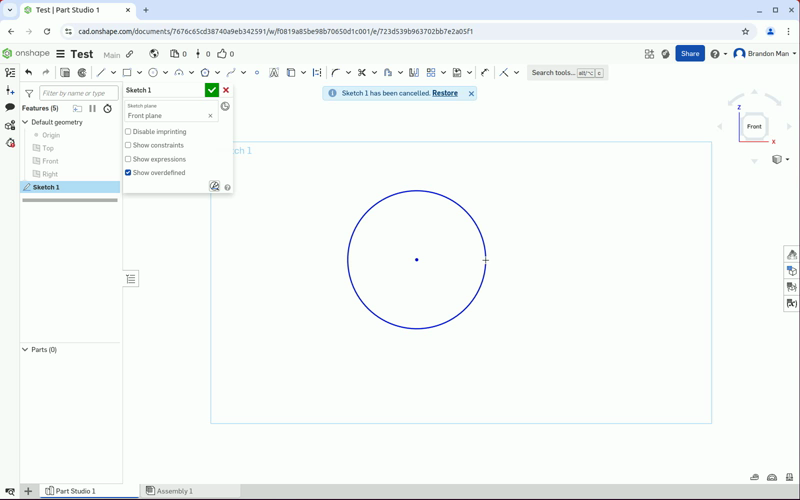
key_down(shift)
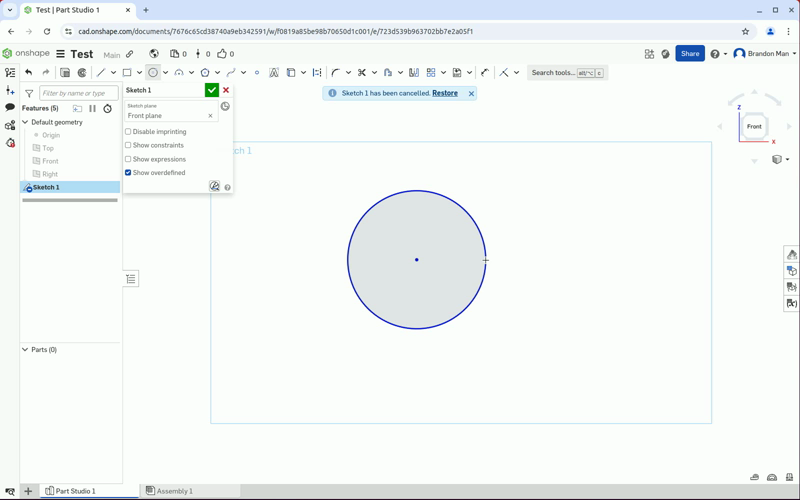
mouse_move(416, 259)
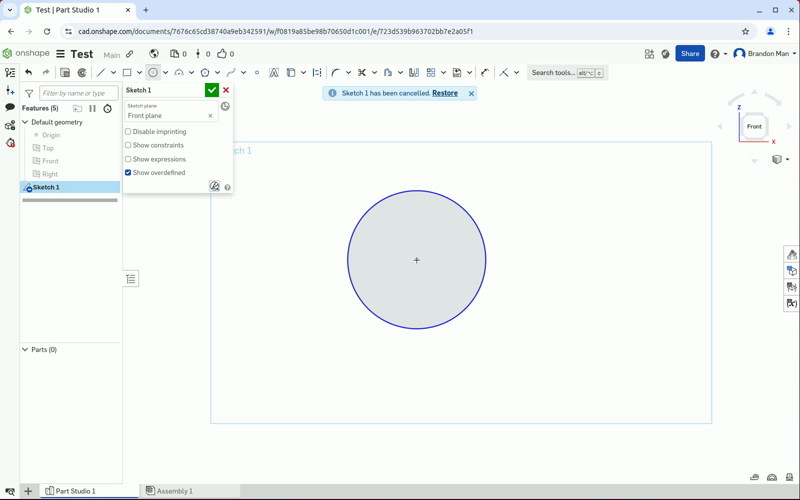
click(416, 259)
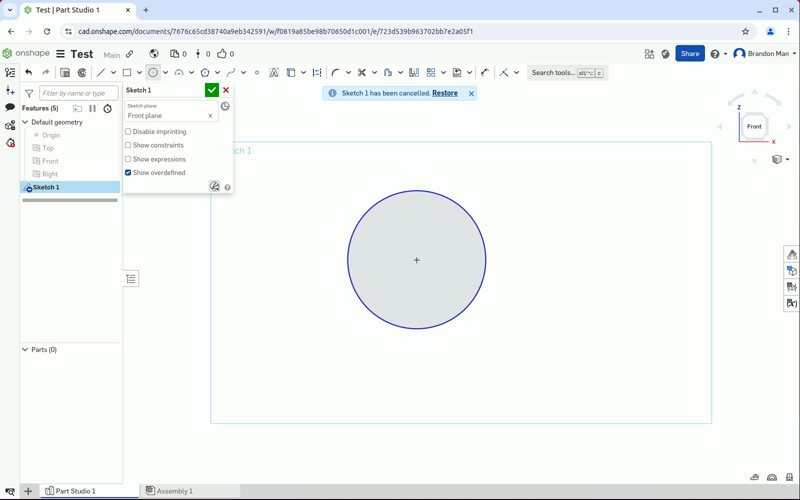
key_up(shift)
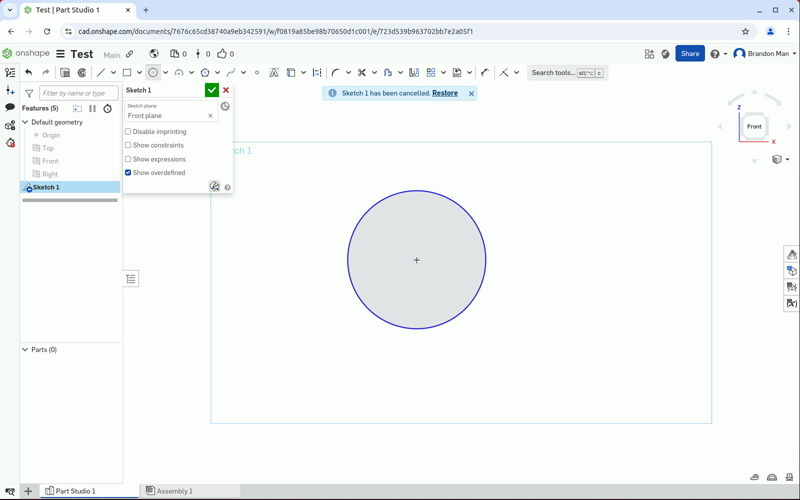
mouse_move(461, 259)
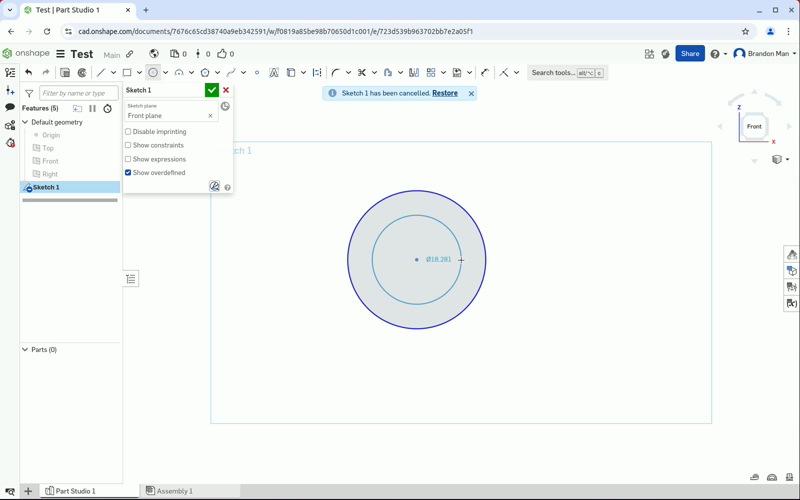
click(461, 259)
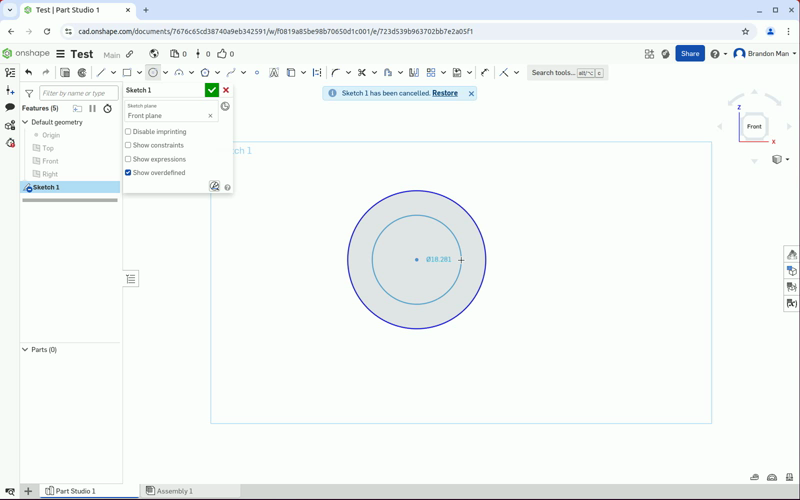
key(esc)
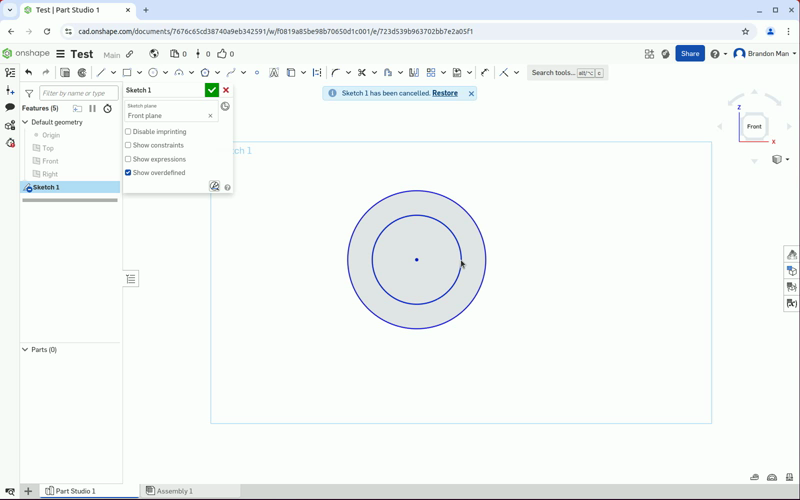
mouse_move(405, 319)
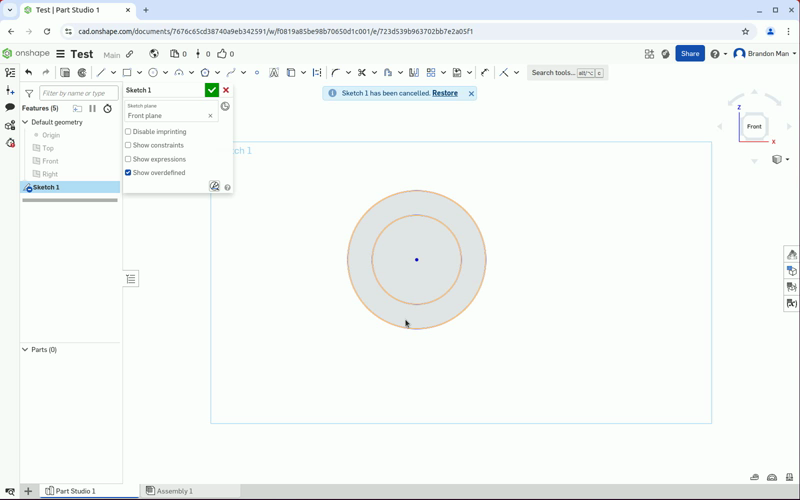
click(405, 319)
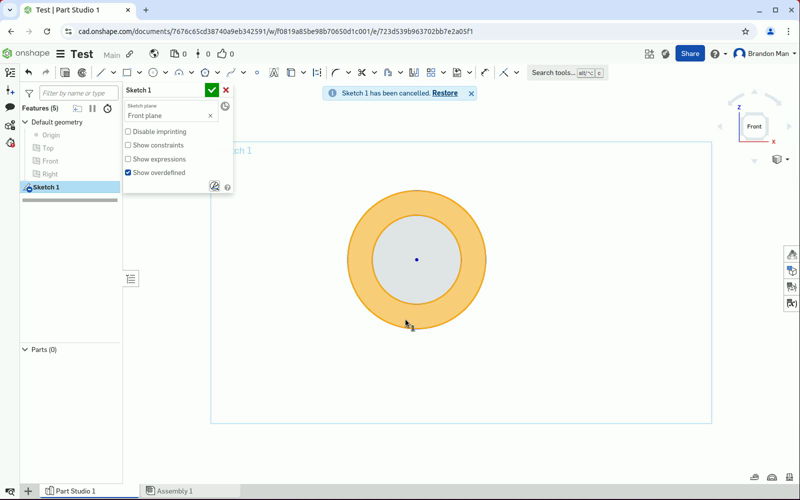
mouse_move(73, 352)
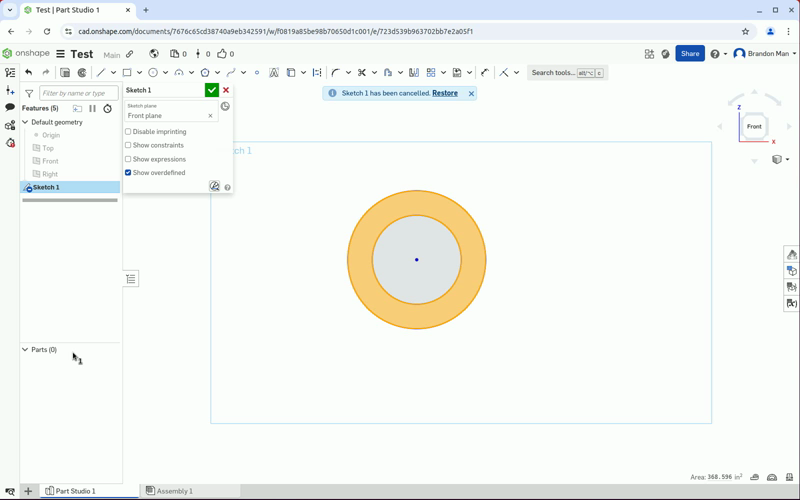
key(shift+y)
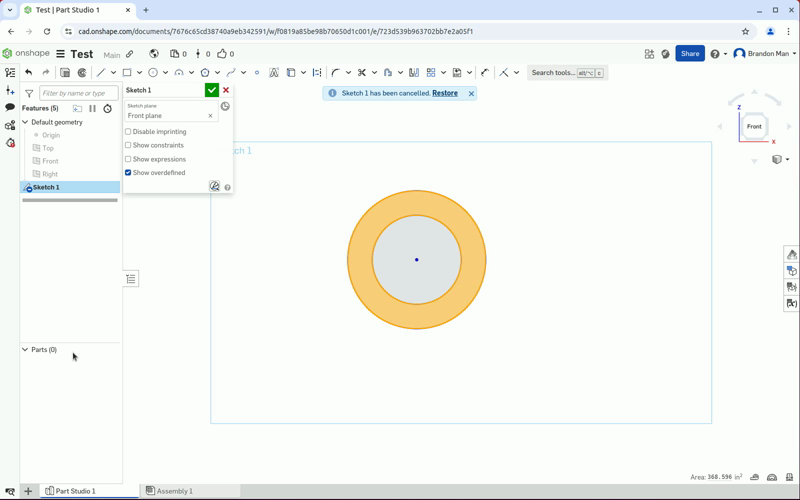
key(shift+e)
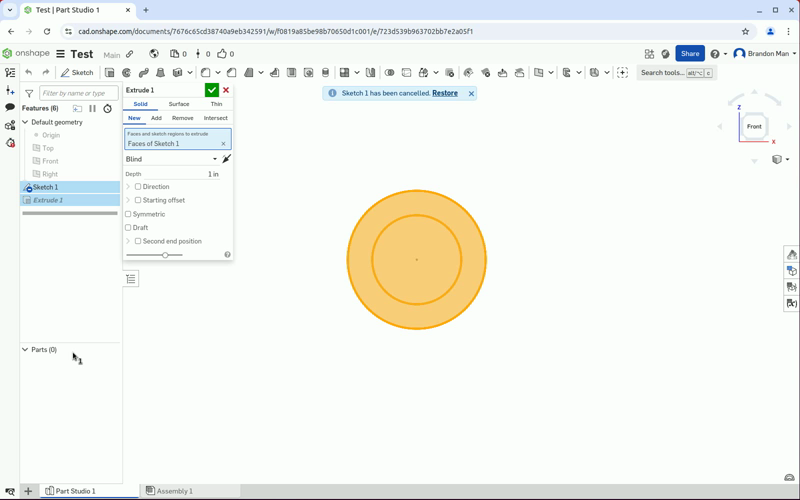
mouse_move(143, 106)
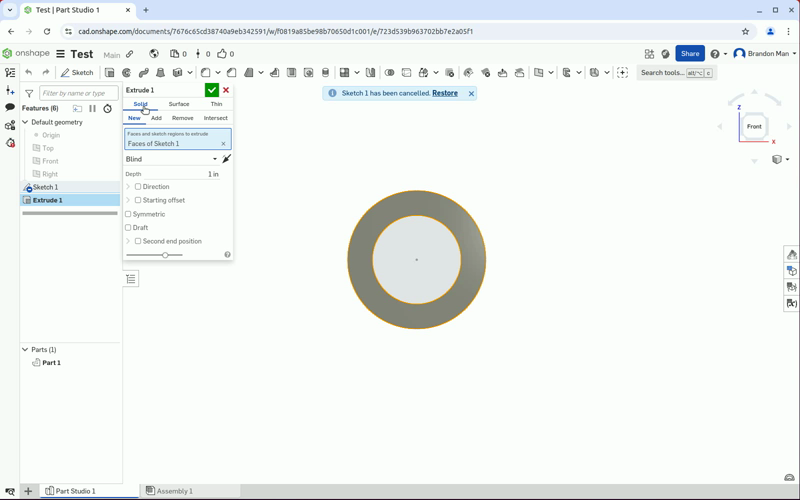
click(143, 106)
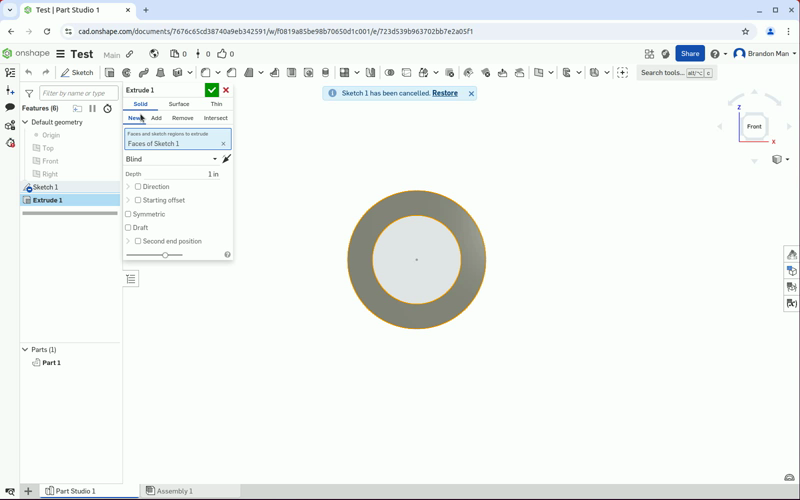
mouse_move(137, 120)
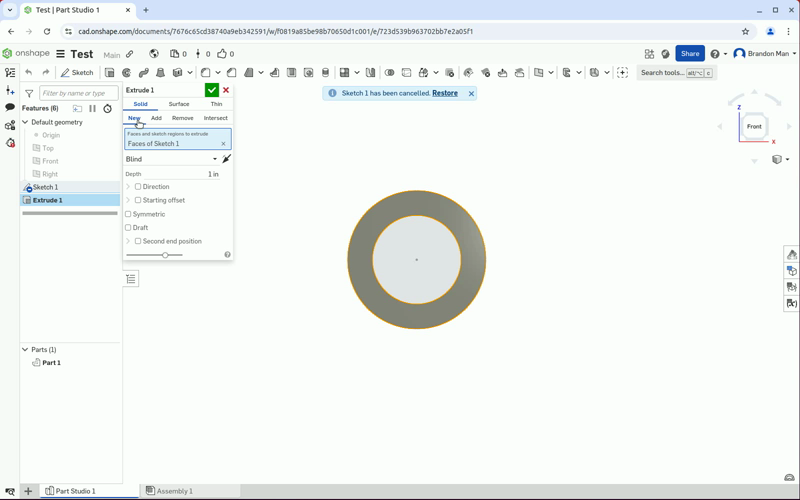
click(137, 120)
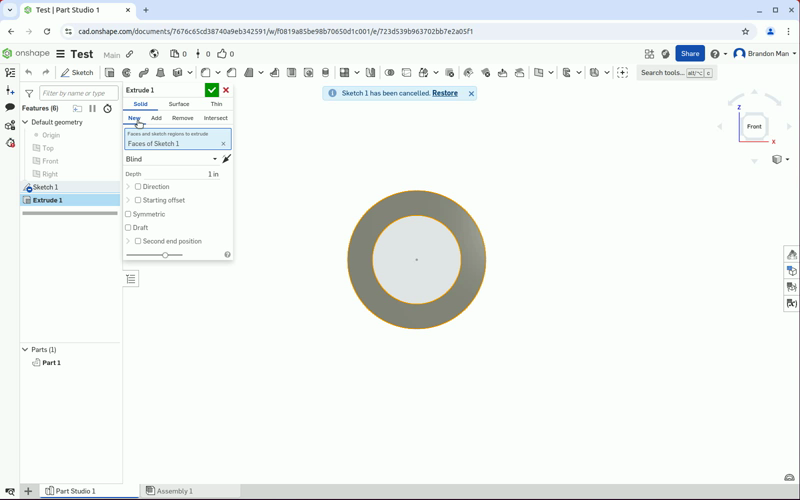
key(tab, 4)
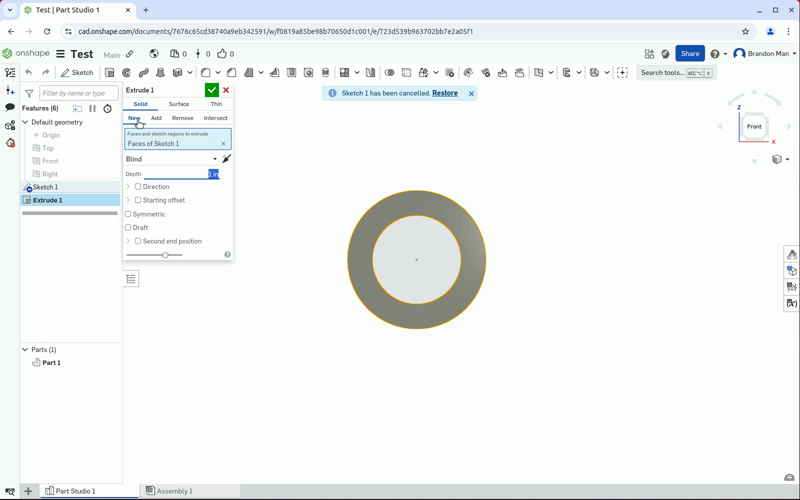
text(0.241)
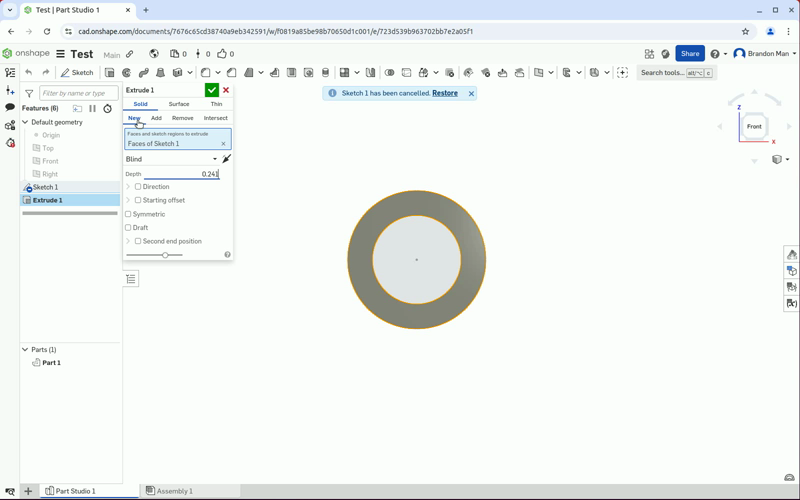
key(enter)
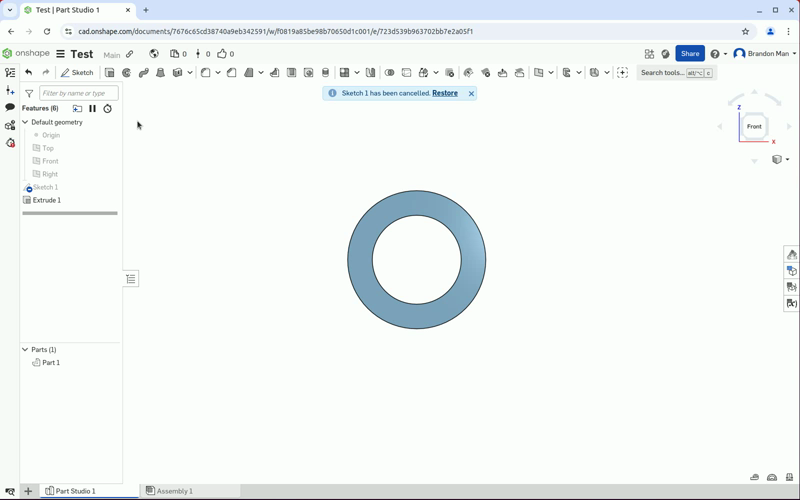
key(shift+h)
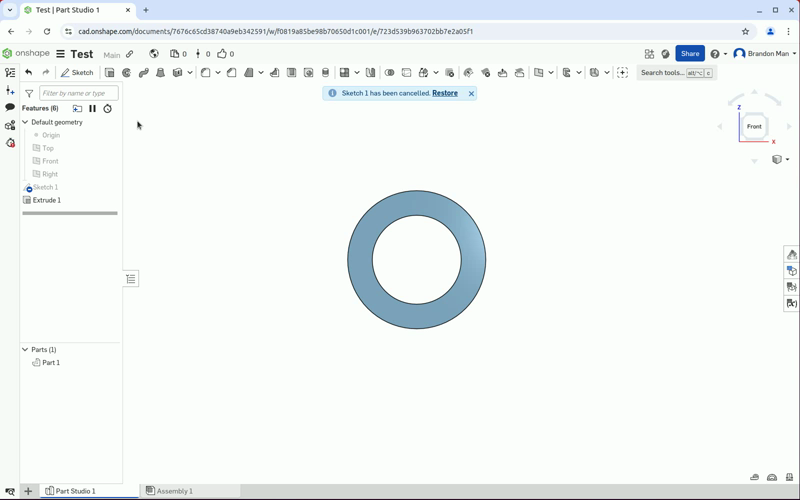
key(shift+h)
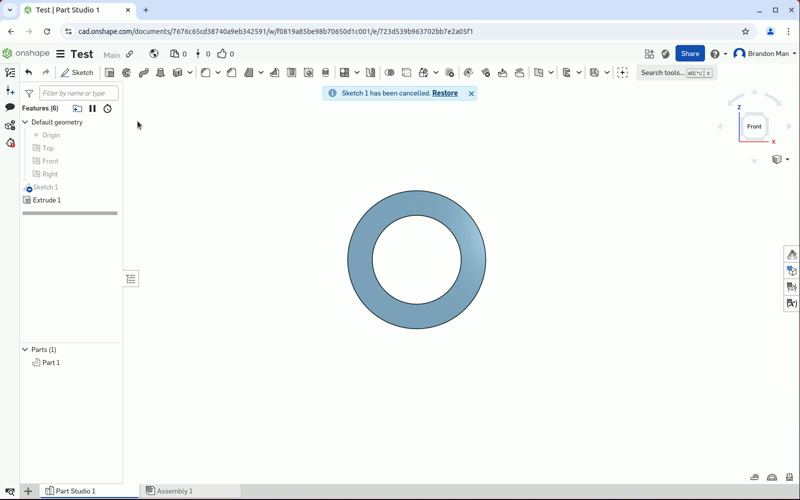
mouse_move(73, 189)
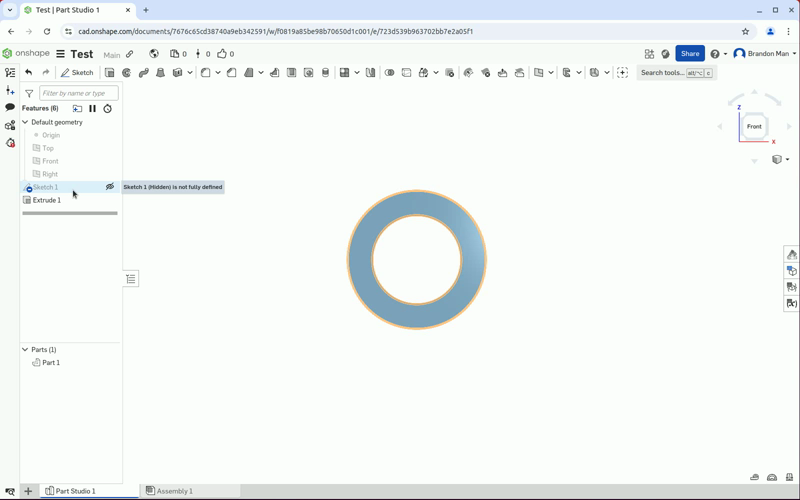
click(73, 189)
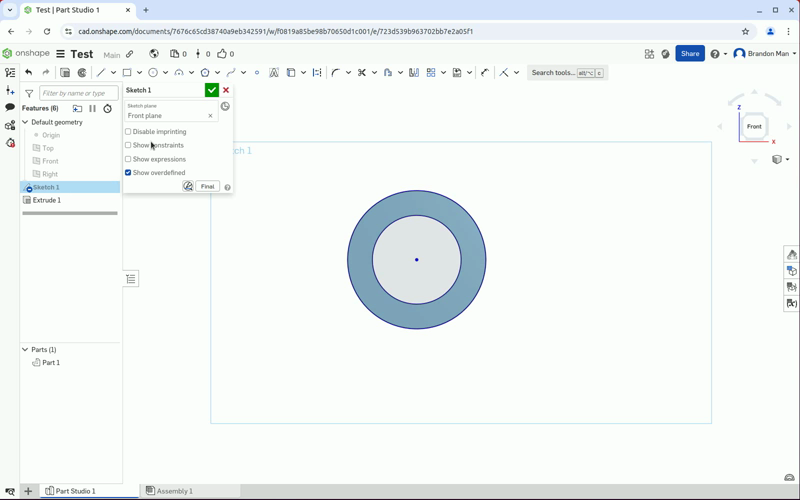
mouse_move(229, 92)
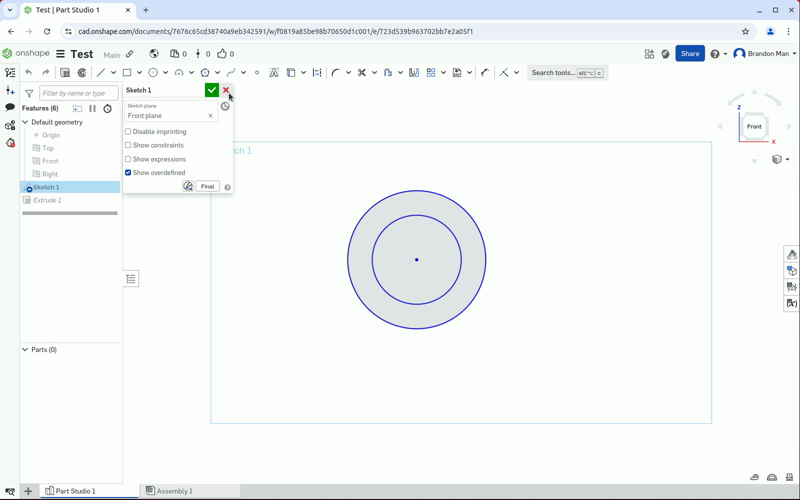
click(229, 92)
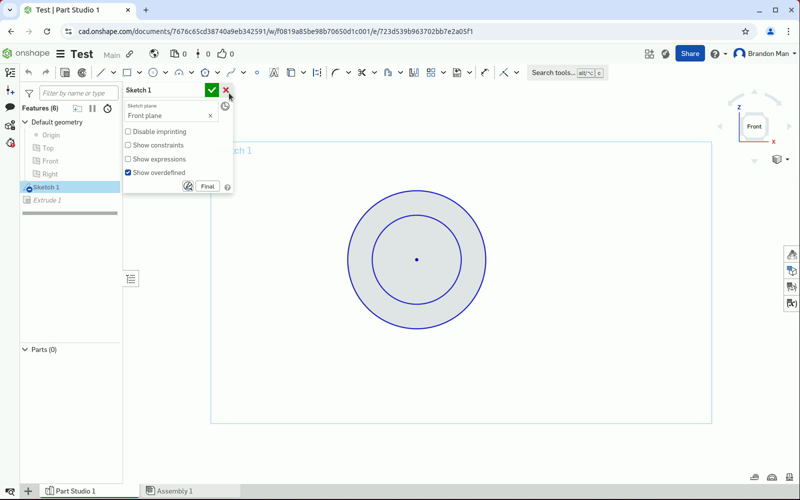
key(shift+s)
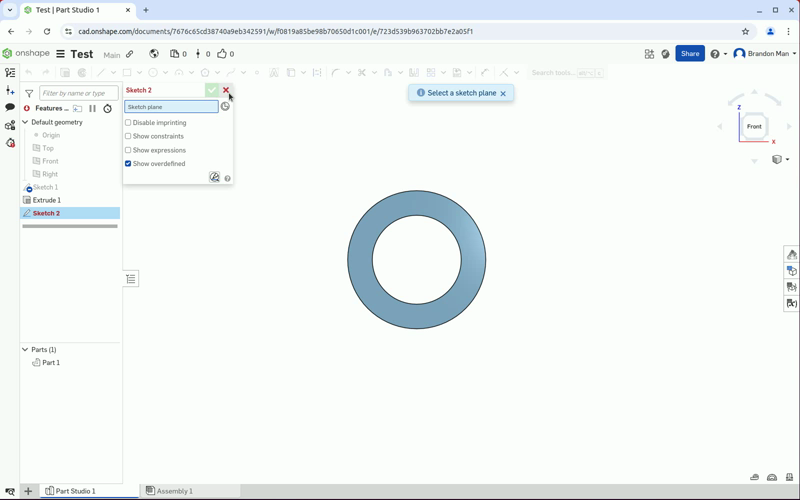
mouse_move(73, 163)
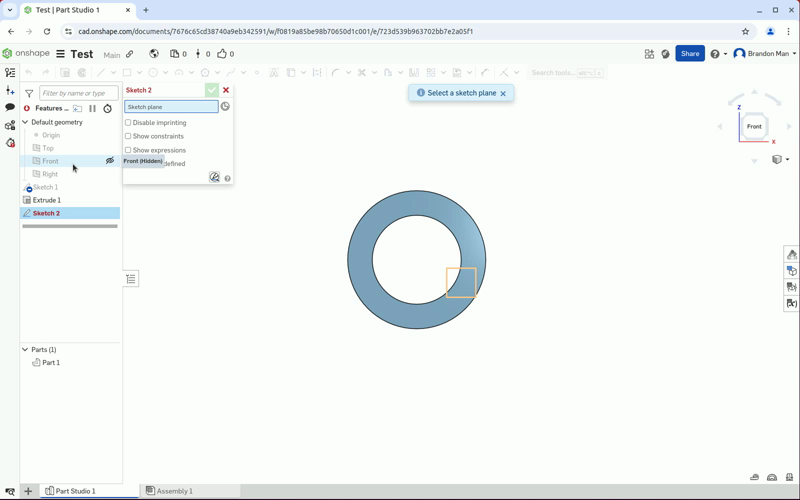
click(73, 163)
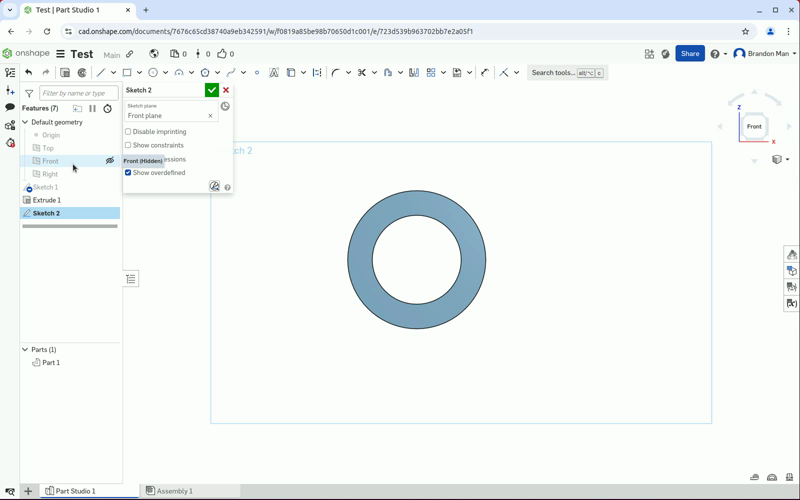
mouse_move(73, 352)
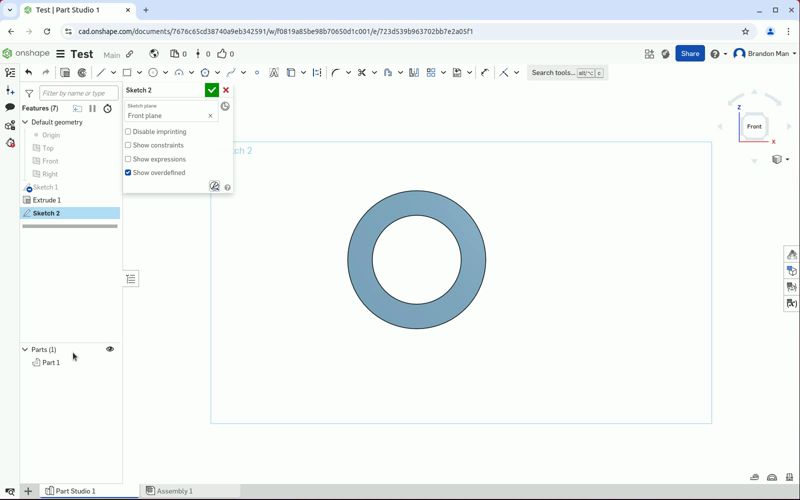
key(y)
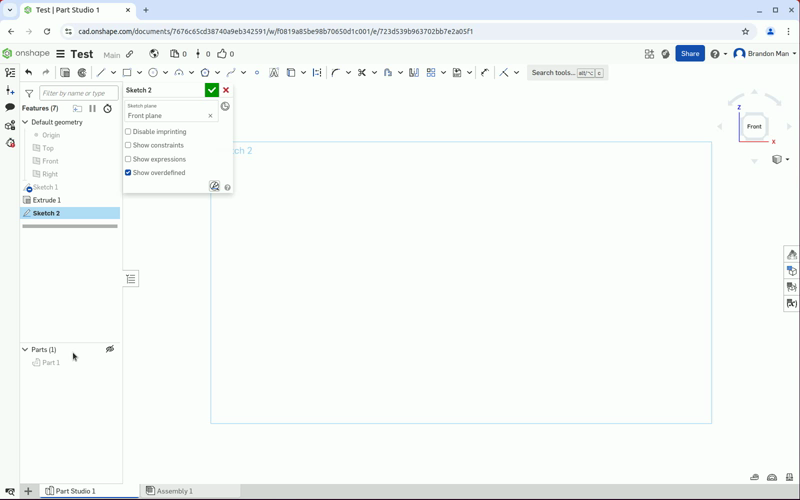
key(c)
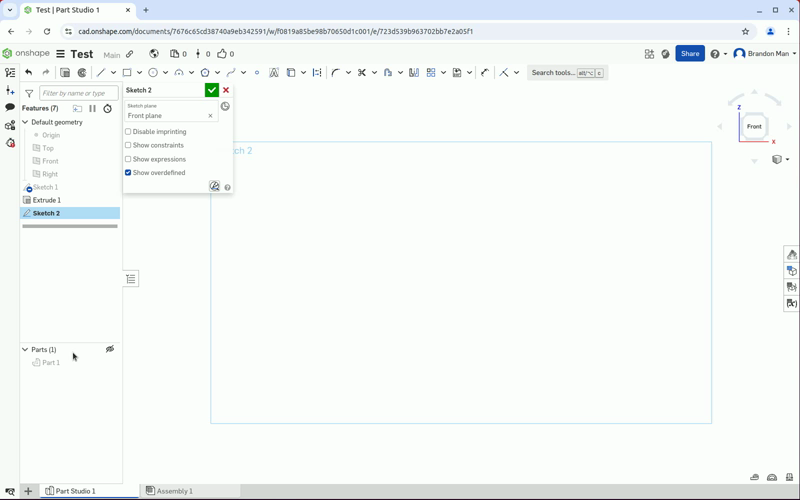
key_down(shift)
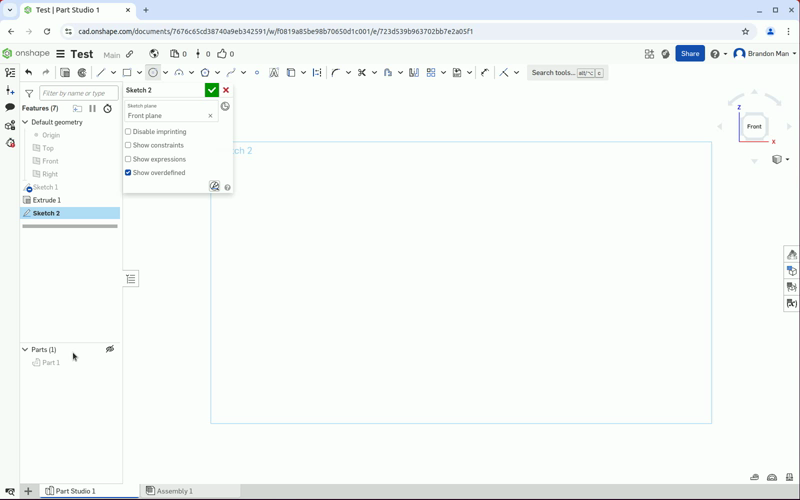
mouse_move(416, 259)
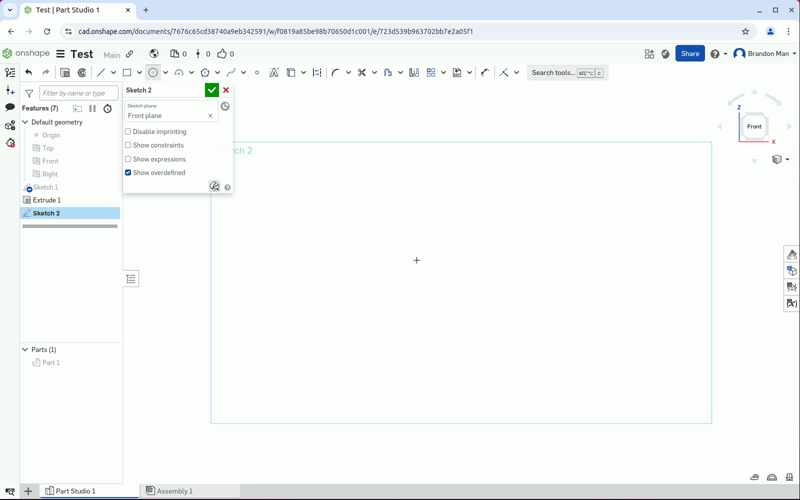
click(416, 259)
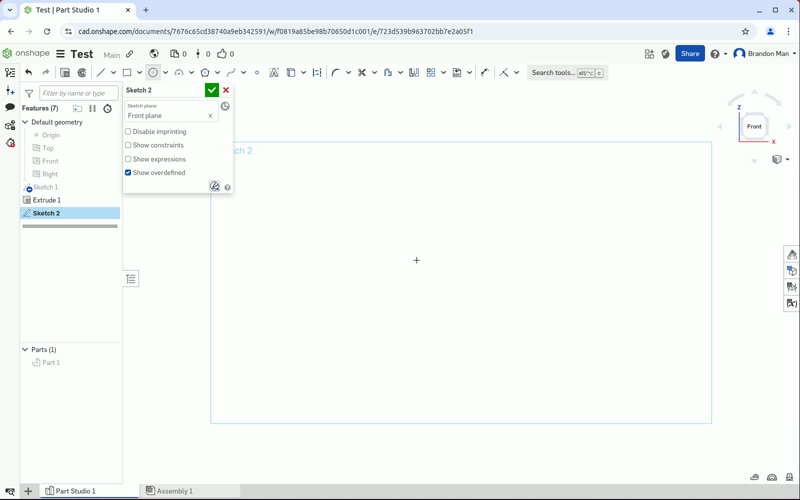
key_up(shift)
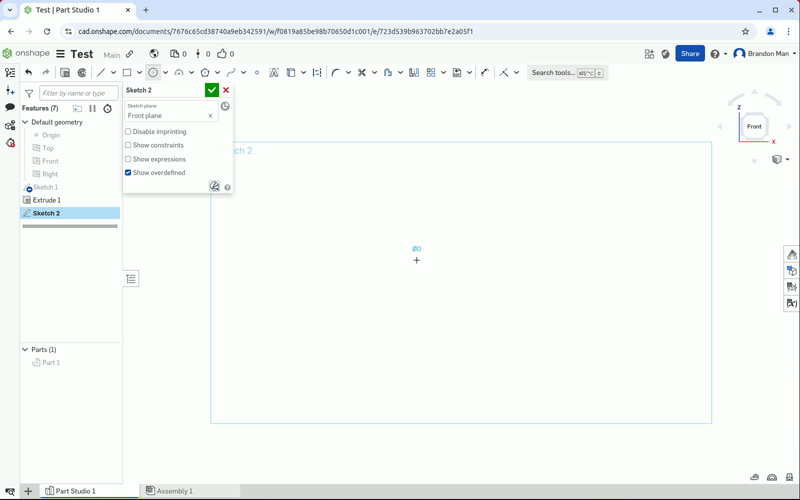
mouse_move(485, 259)
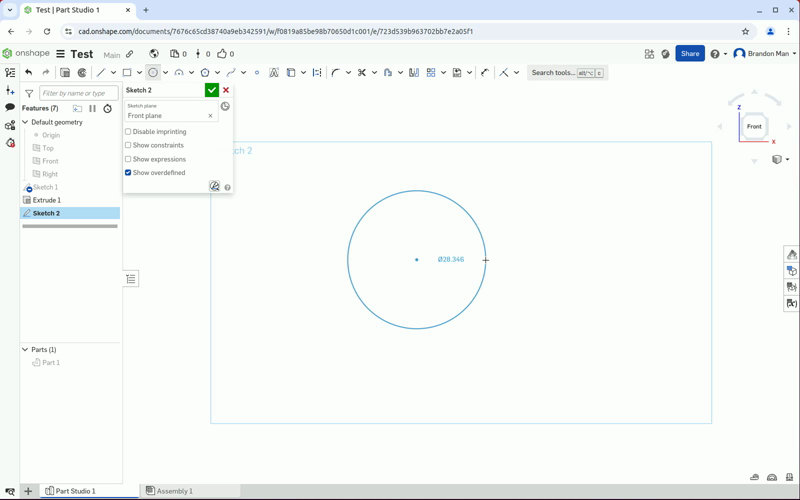
click(485, 259)
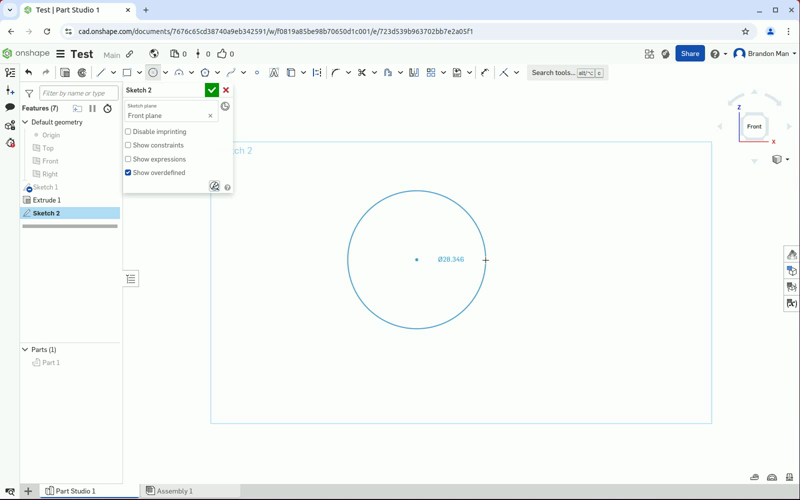
key(esc)
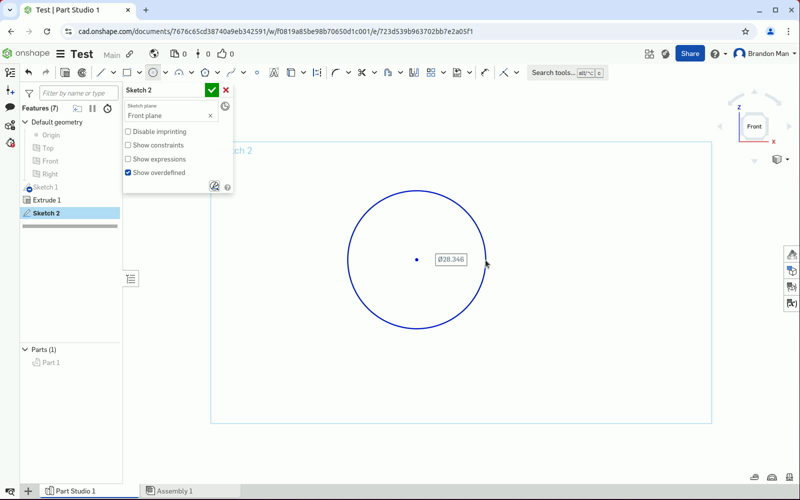
key(c)
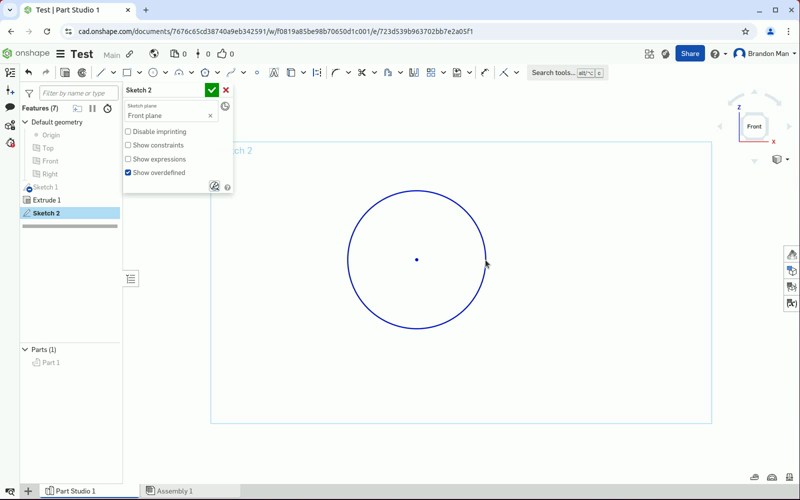
key_down(shift)
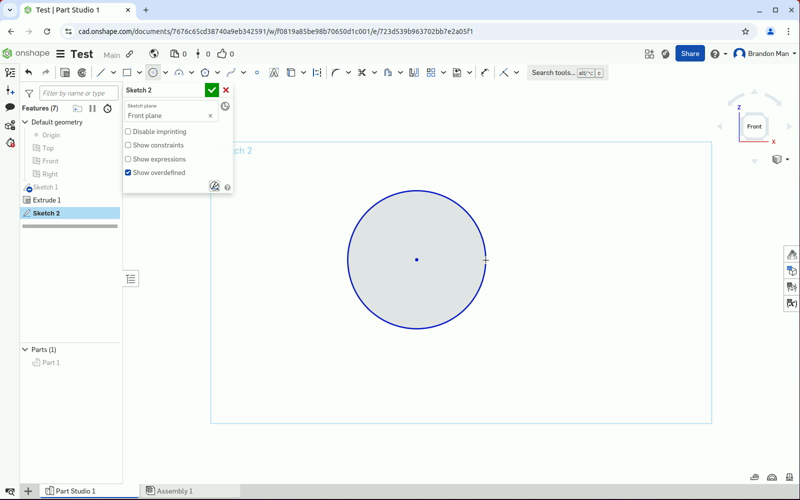
mouse_move(416, 259)
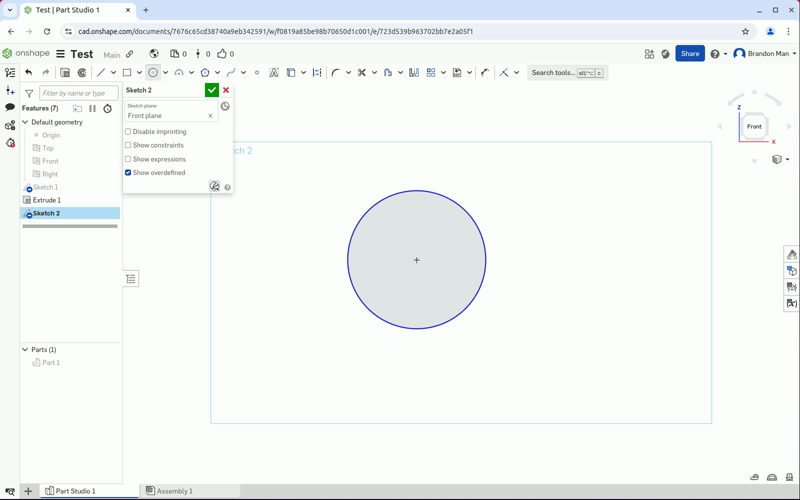
click(416, 259)
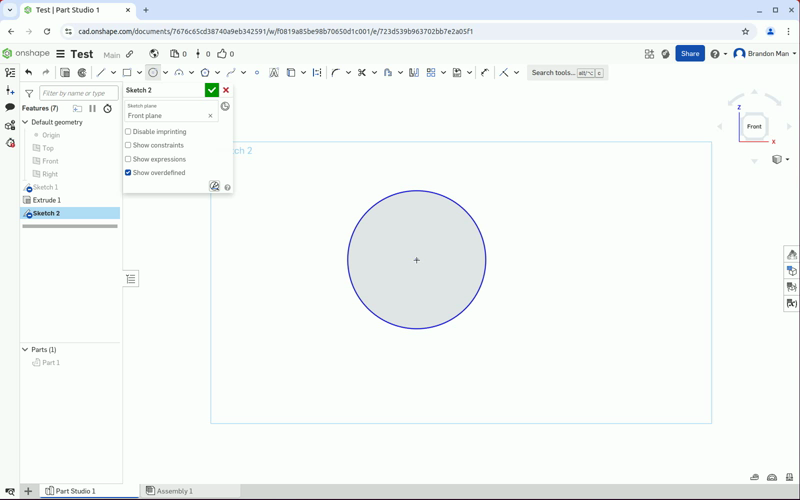
key_up(shift)
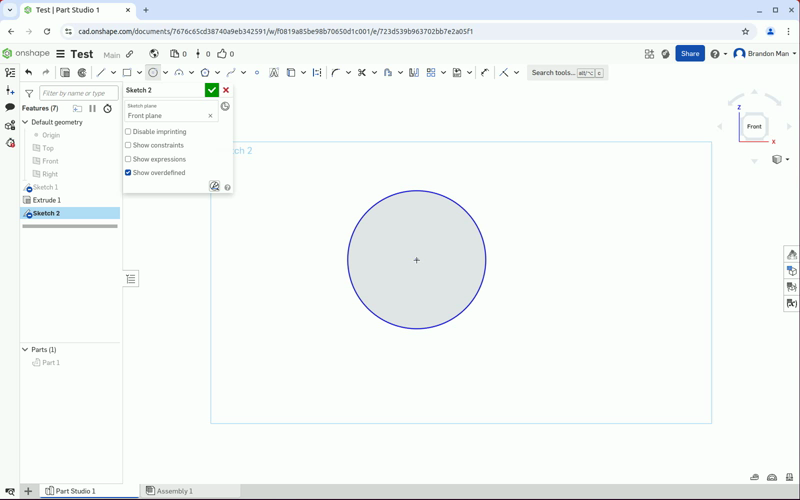
mouse_move(461, 259)
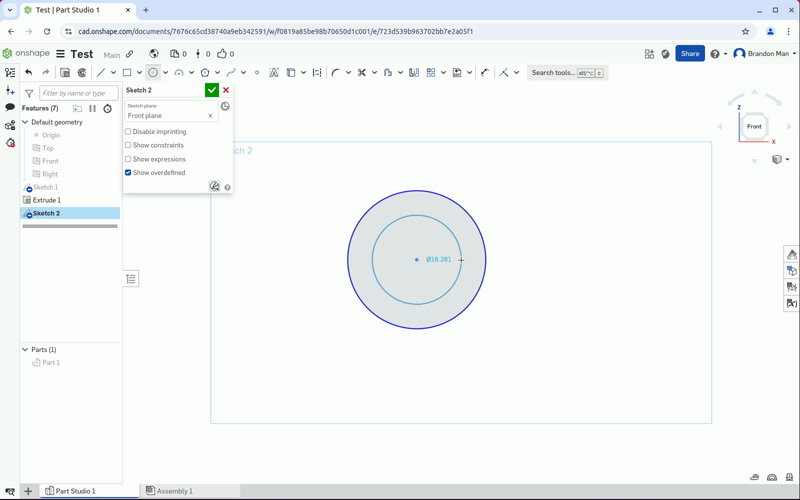
click(461, 259)
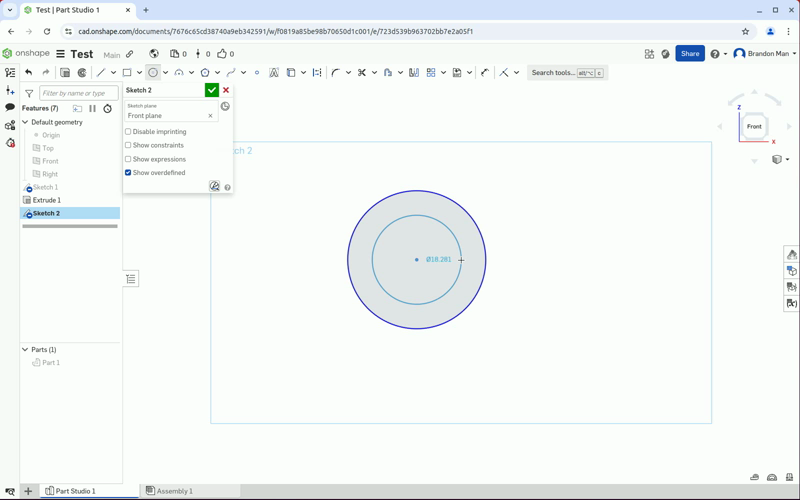
key(esc)
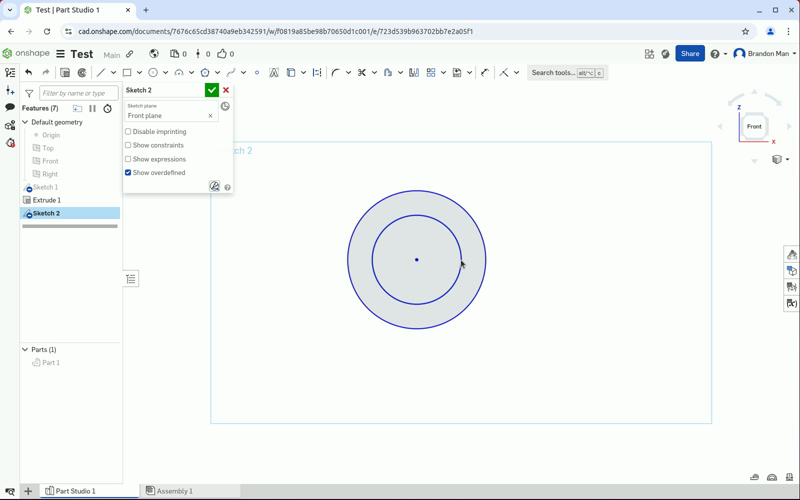
mouse_move(431, 313)
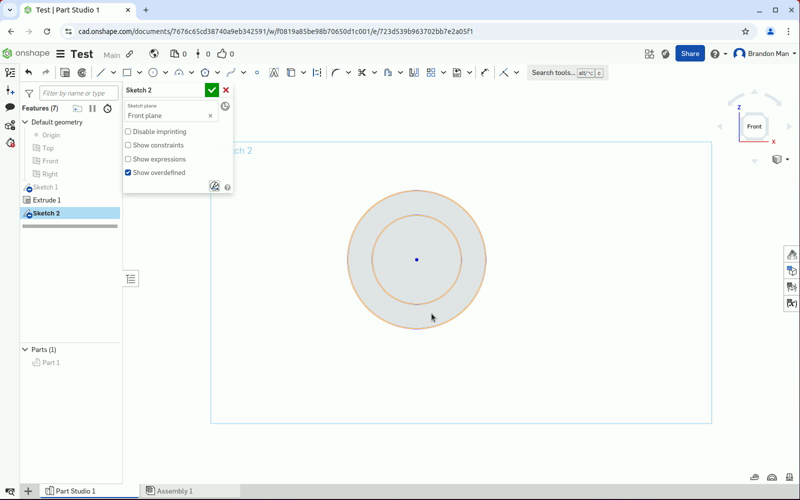
click(431, 313)
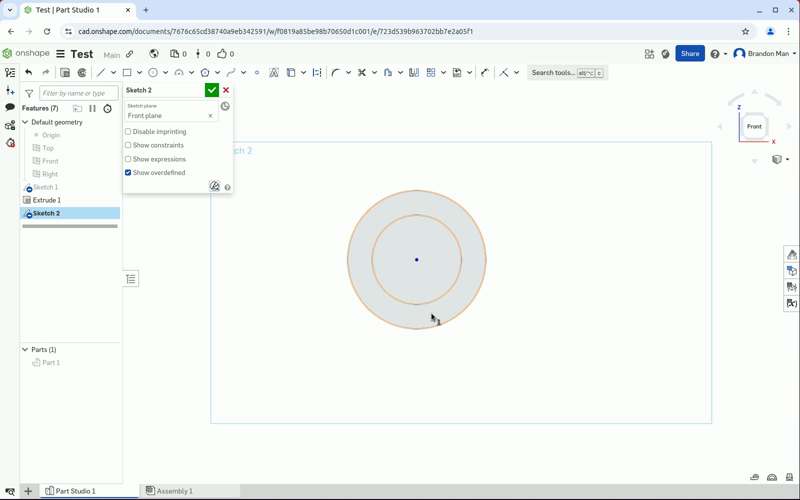
mouse_move(73, 352)
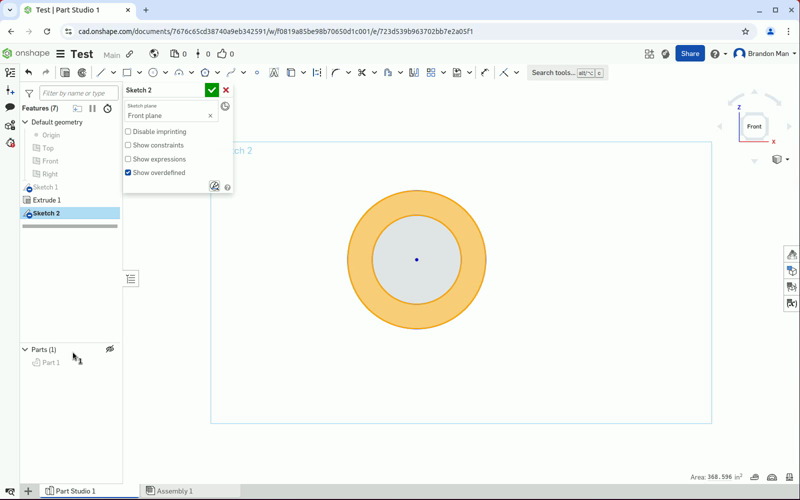
key(shift+y)
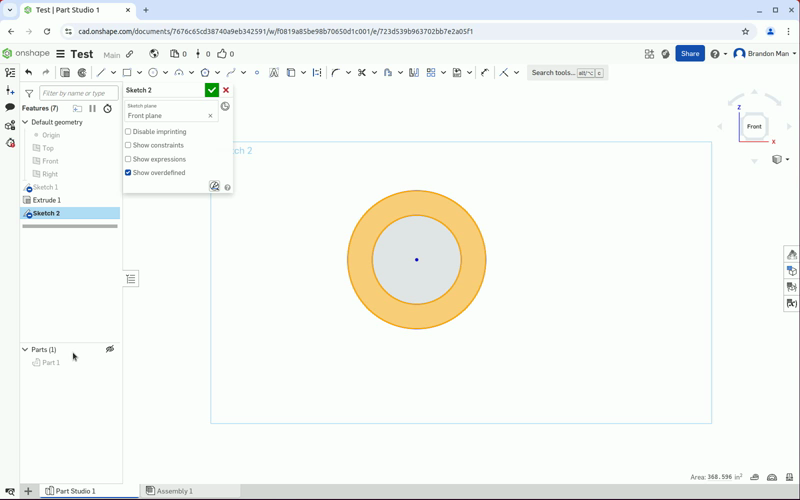
key(shift+e)
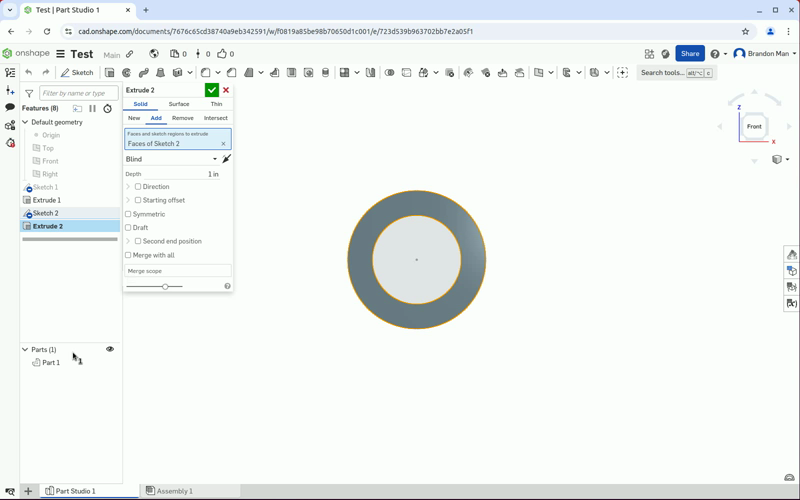
mouse_move(143, 106)
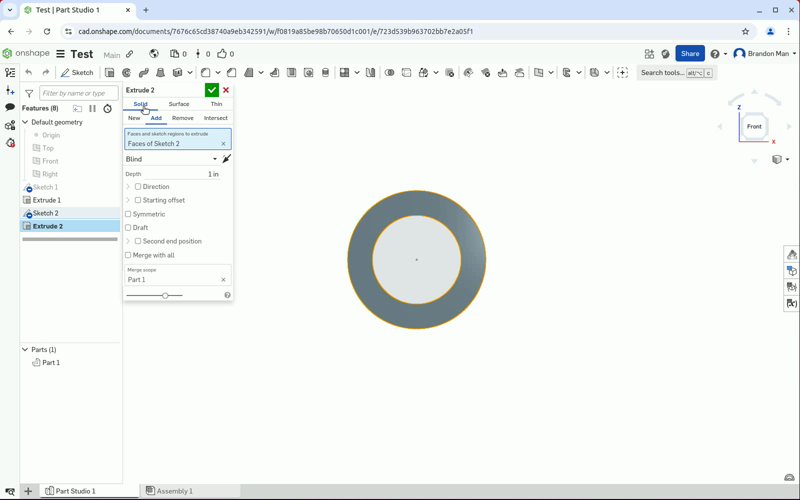
click(143, 106)
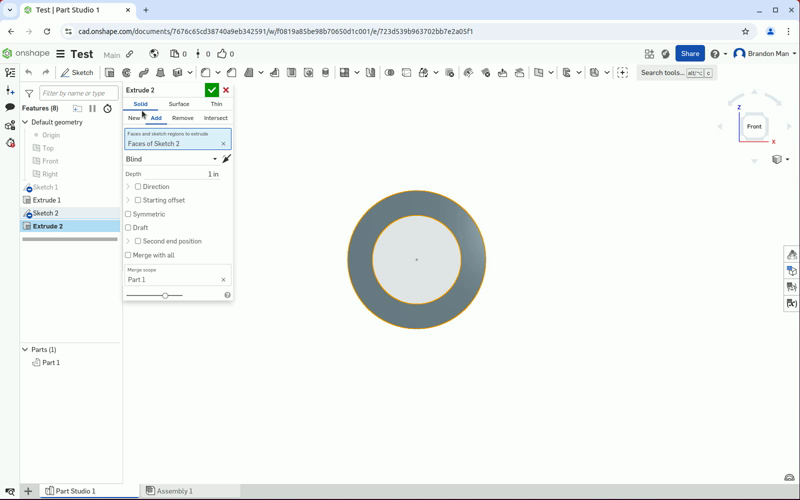
mouse_move(137, 120)
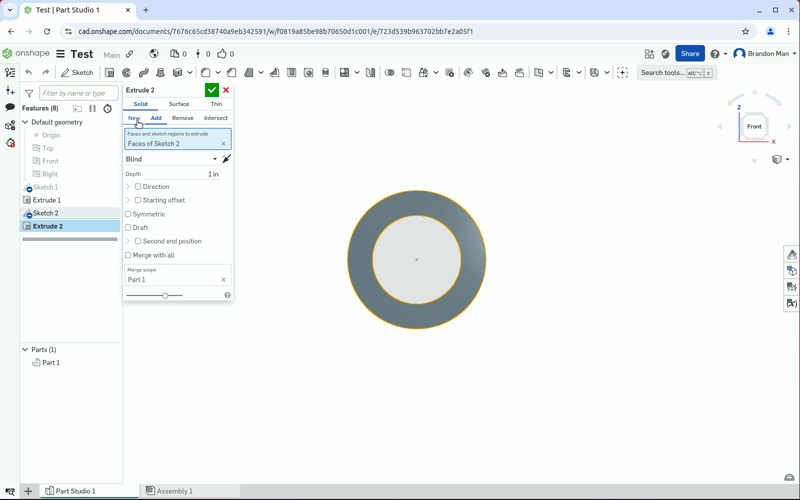
click(137, 120)
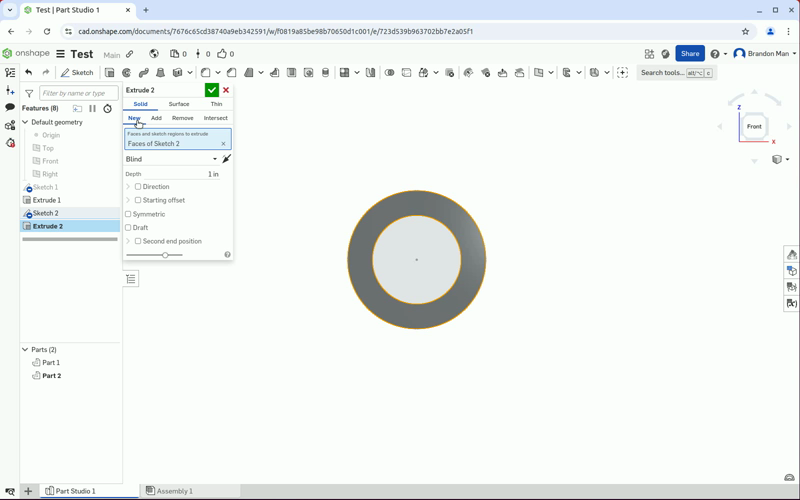
key(tab, 4)
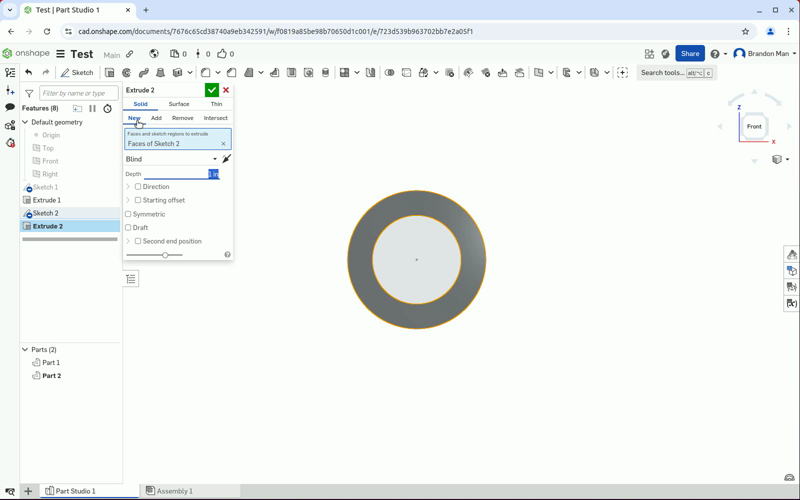
text(0.241)
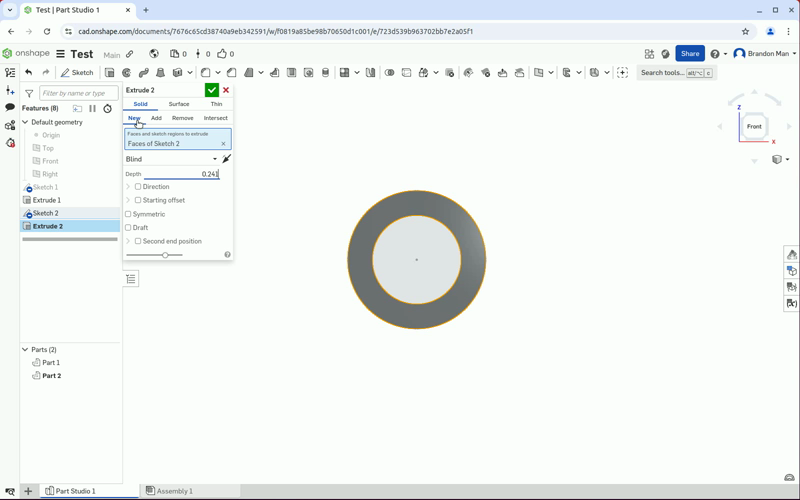
key(enter)
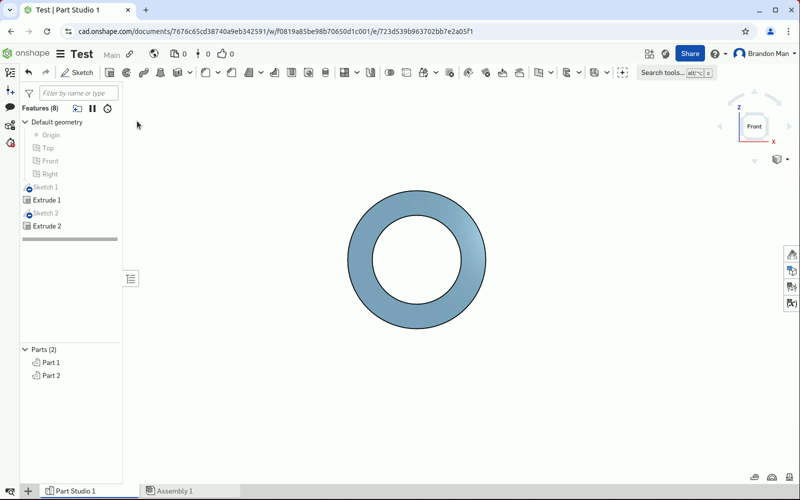
key(shift+h)
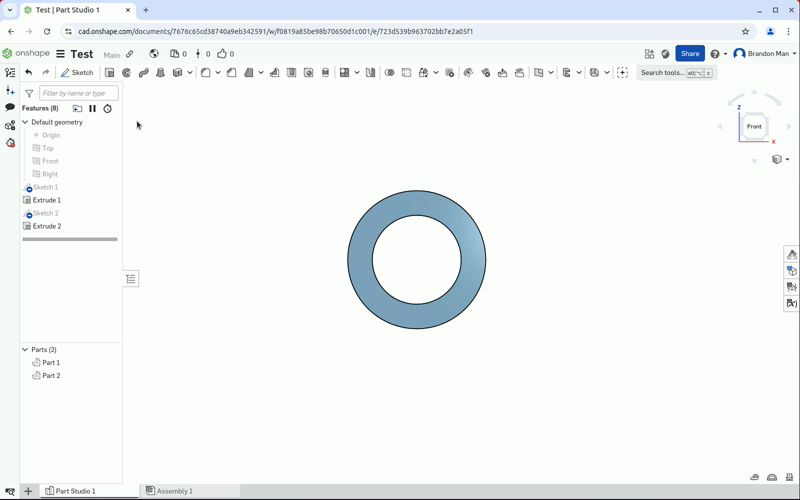
key(shift+h)
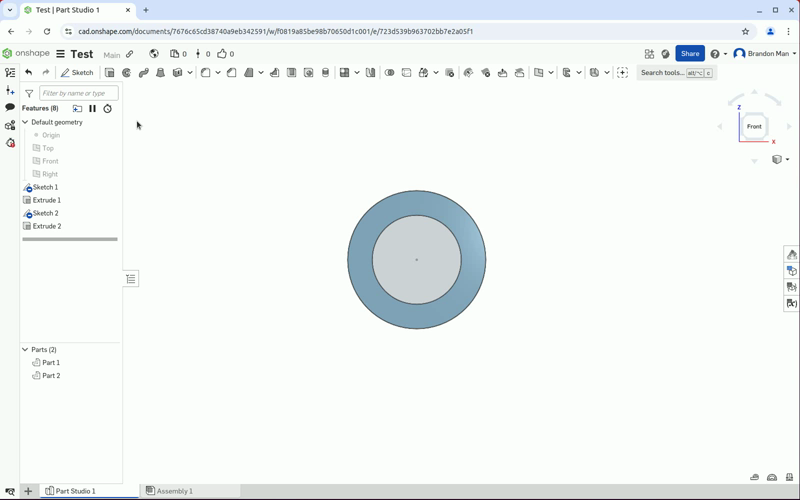
key(shift+7)
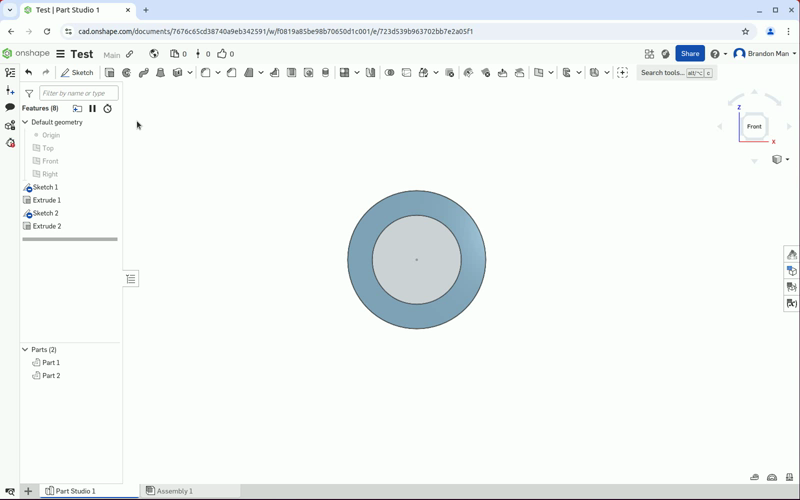
key(left, 2)
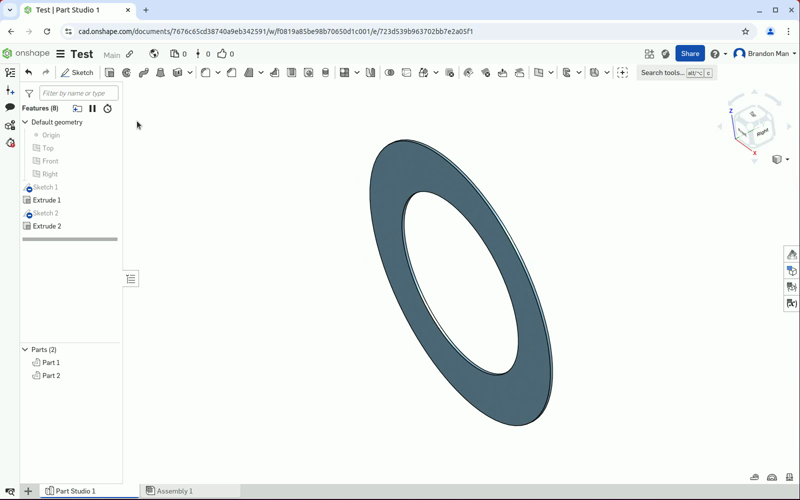
key(down, 2)
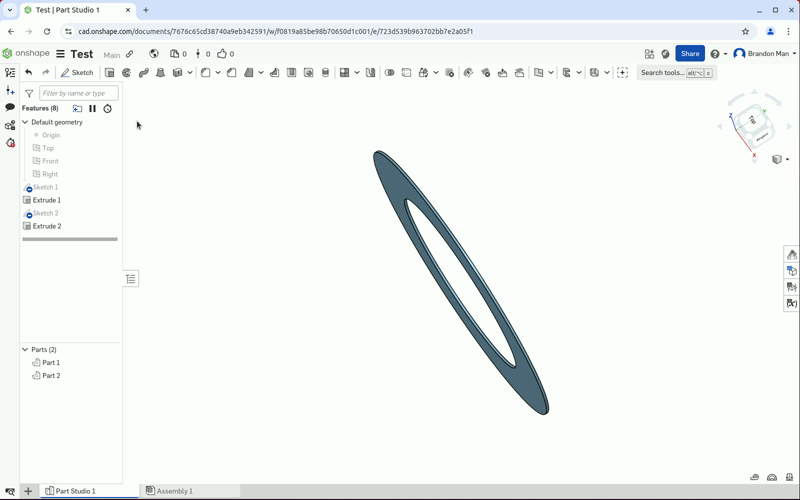
key(up, 2)
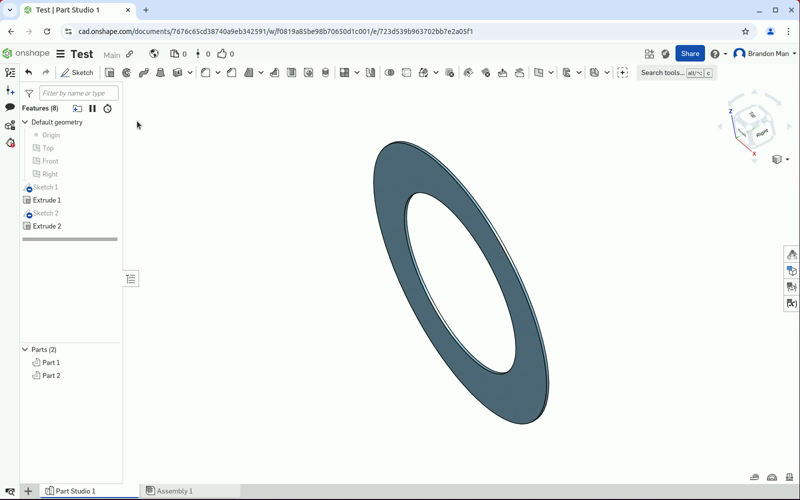
key(right, 2)
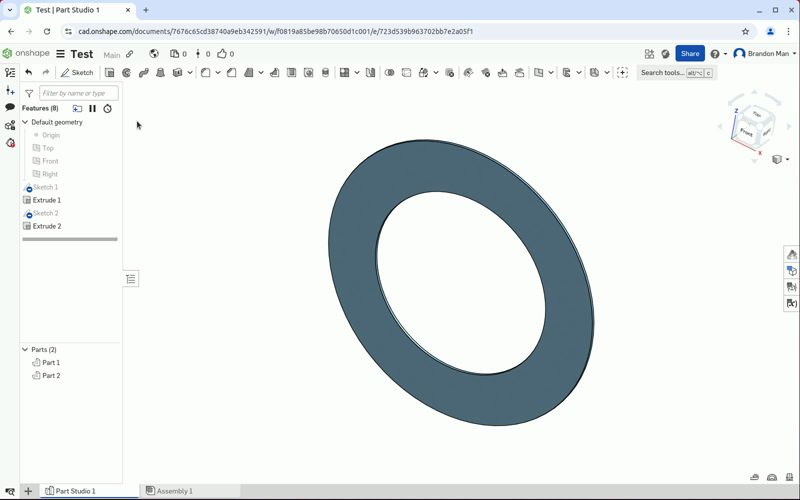
mouse_move(73, 189)
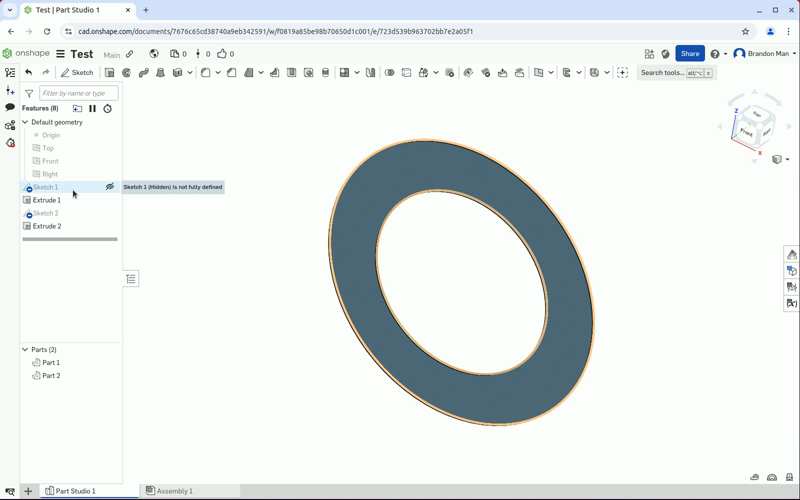
click(73, 189)